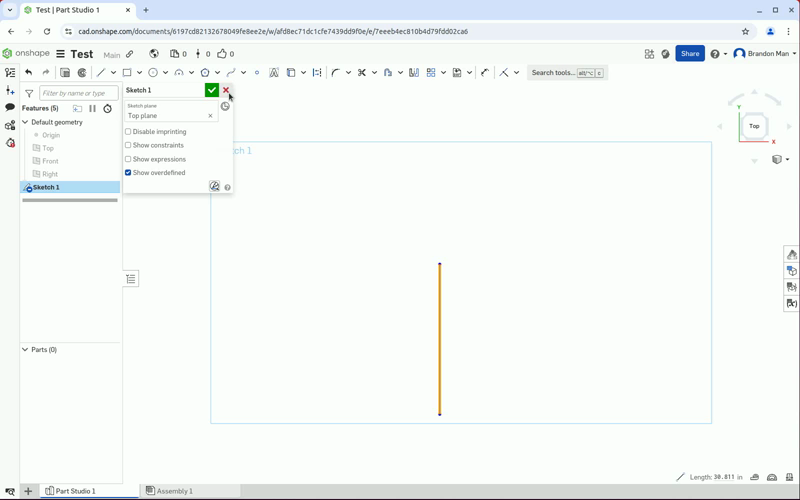
key(shift+h)
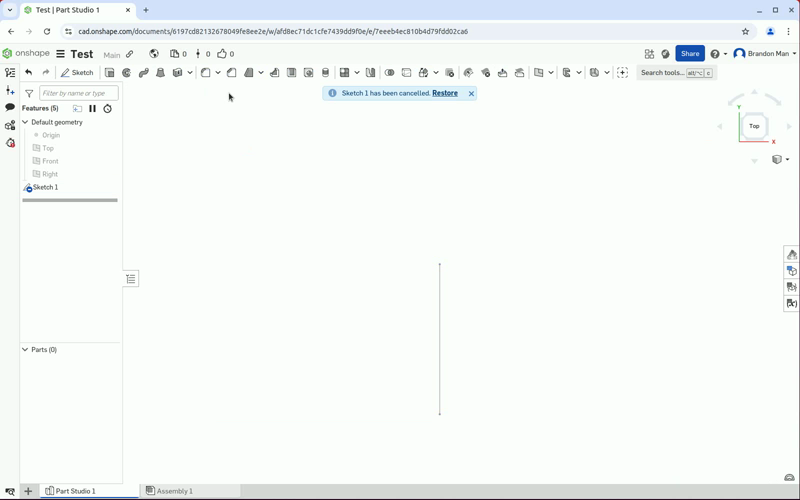
key(shift+s)
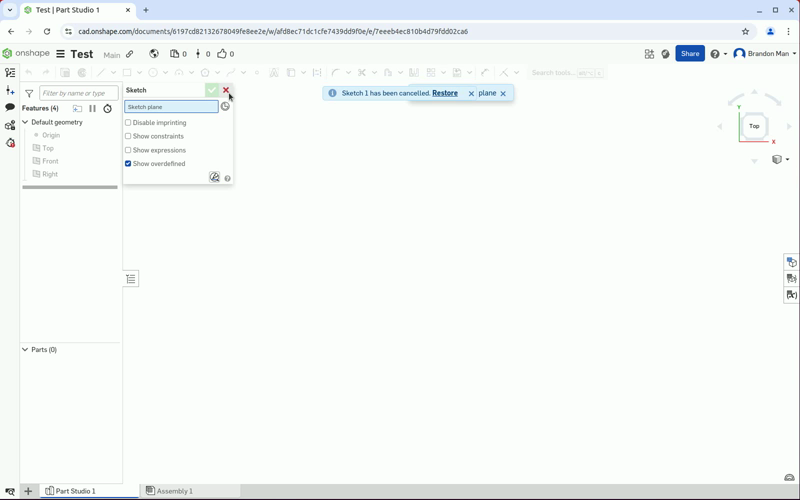
mouse_move(73, 150)
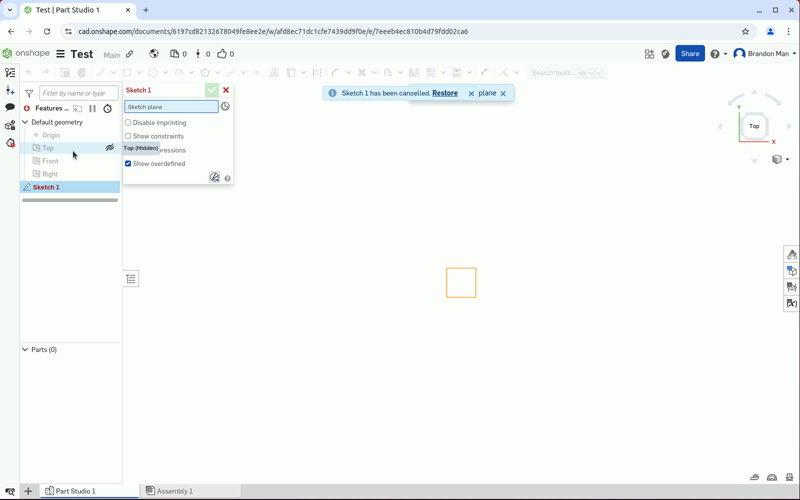
click(73, 150)
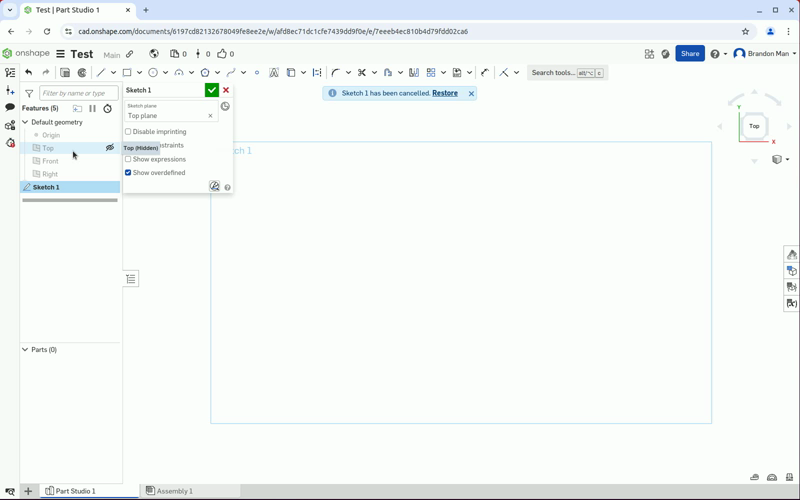
mouse_move(73, 352)
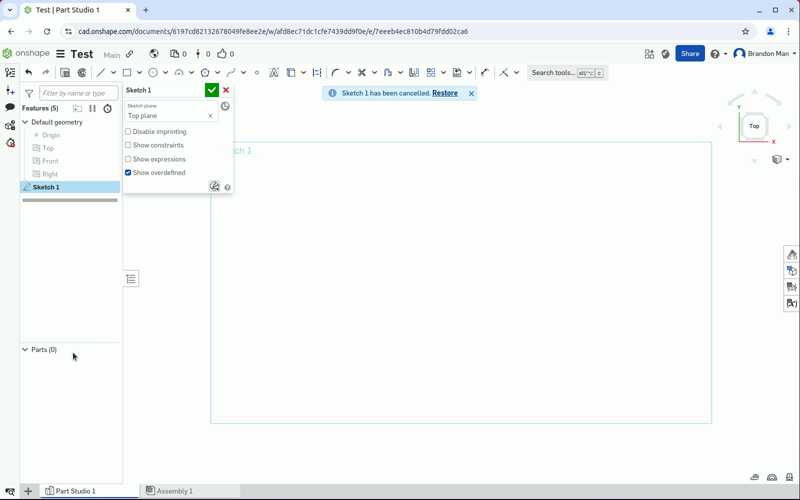
key(y)
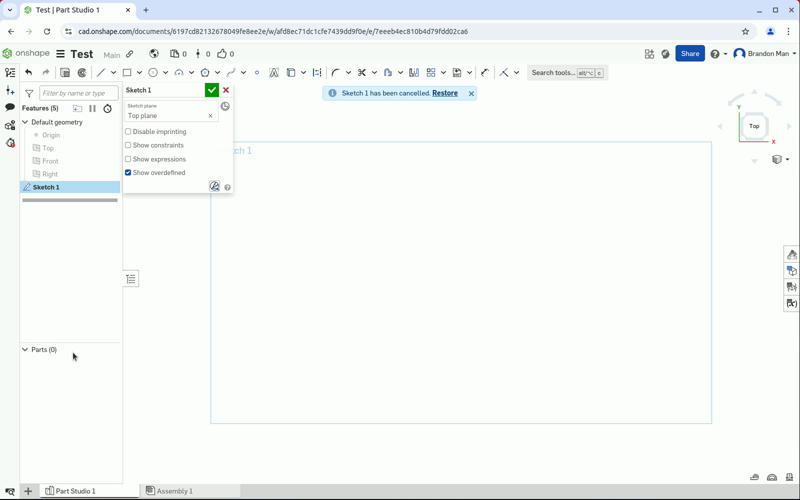
key(l)
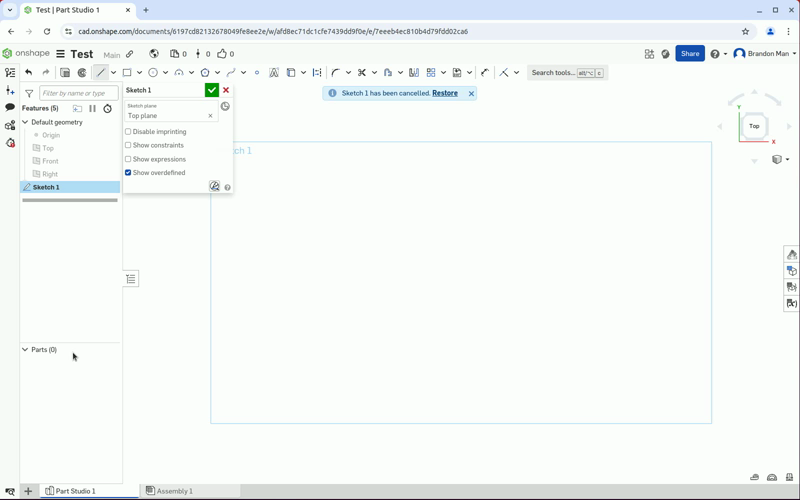
key_down(shift)
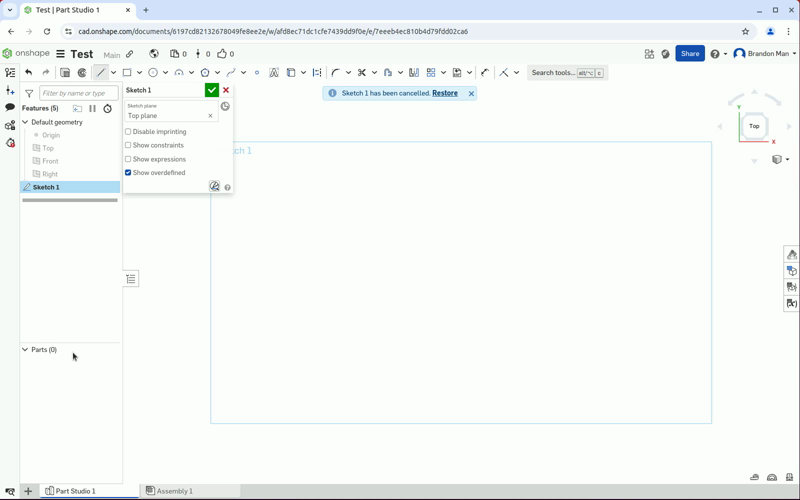
mouse_move(349, 282)
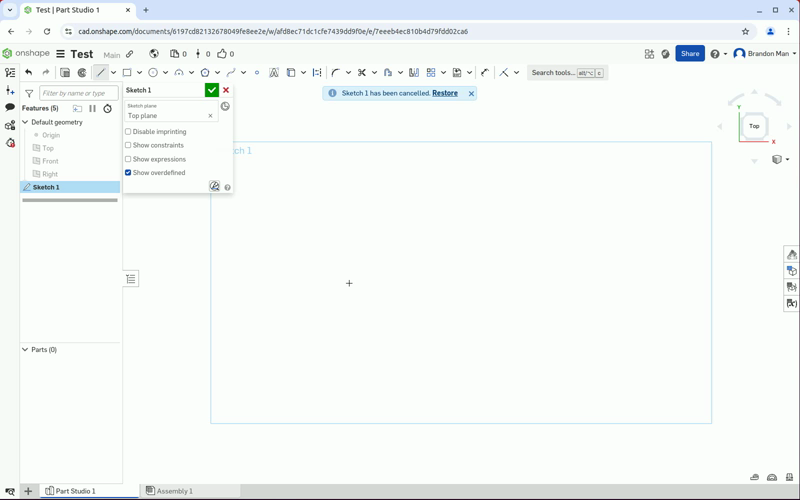
click(349, 282)
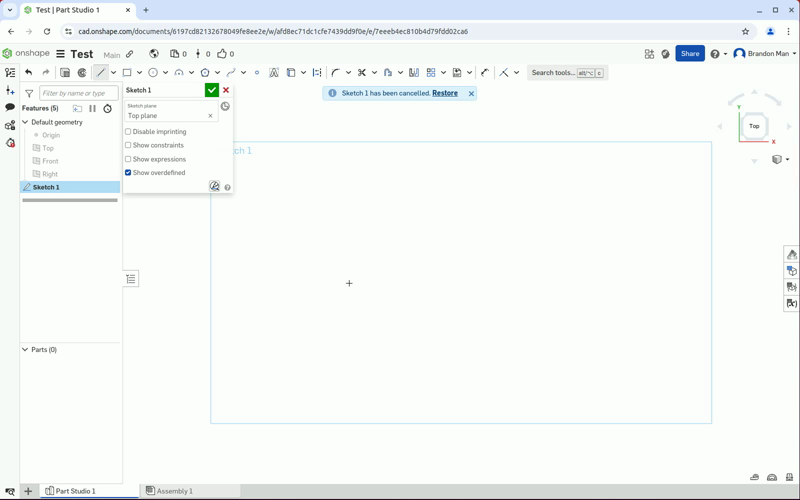
key_up(shift)
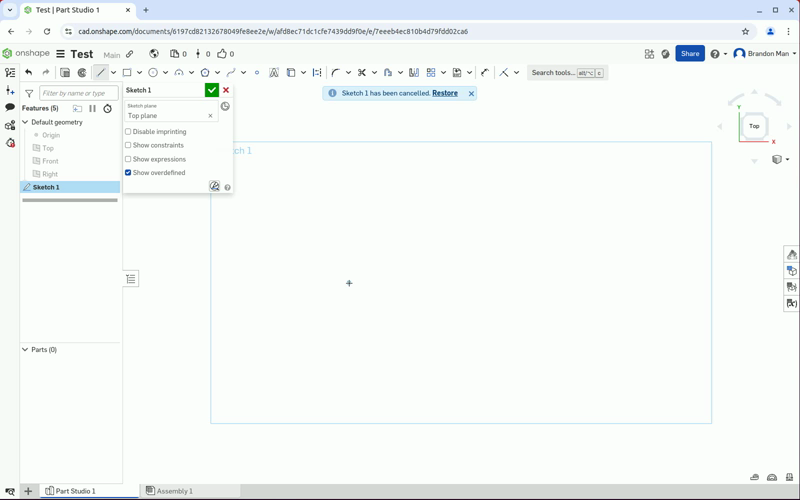
key_down(shift)
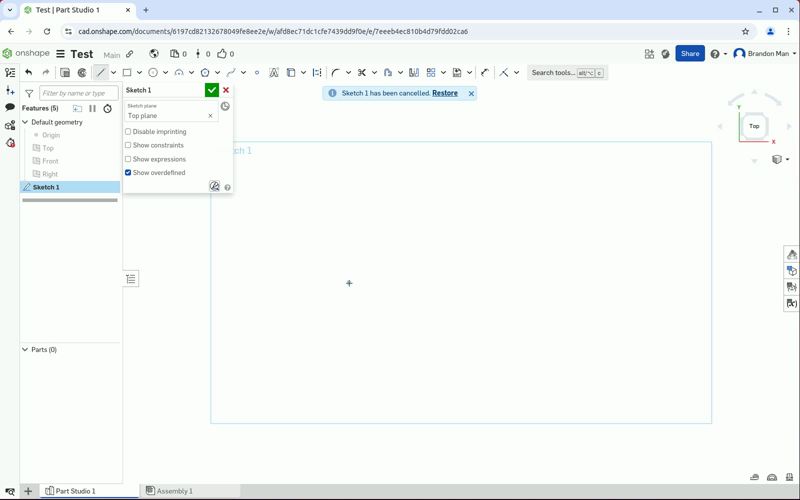
mouse_move(405, 378)
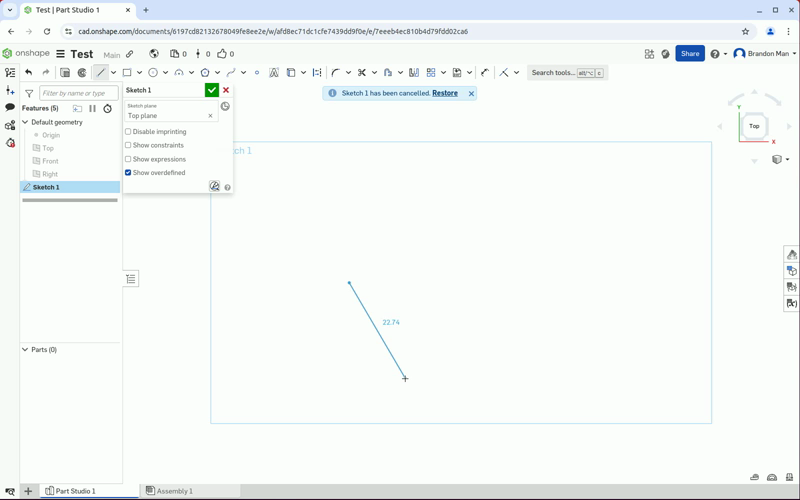
click(405, 378)
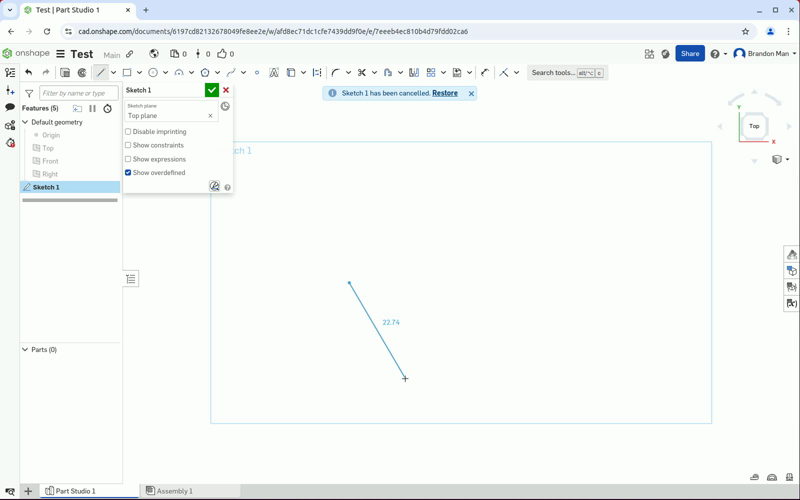
key_up(shift)
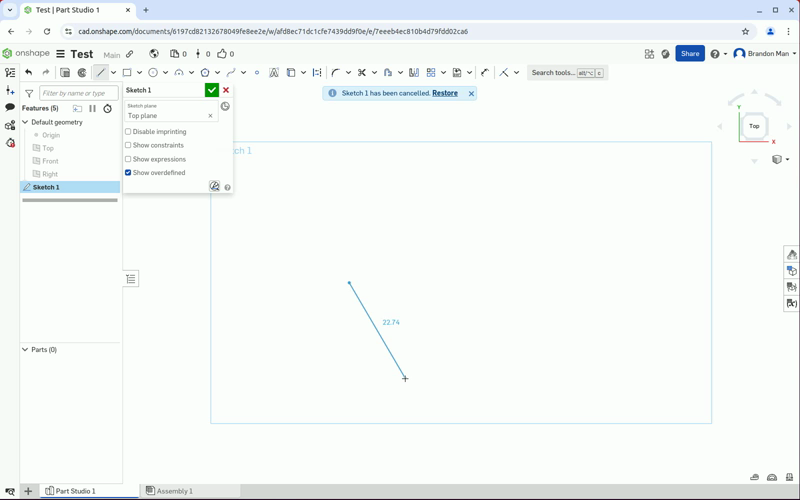
key_down(shift)
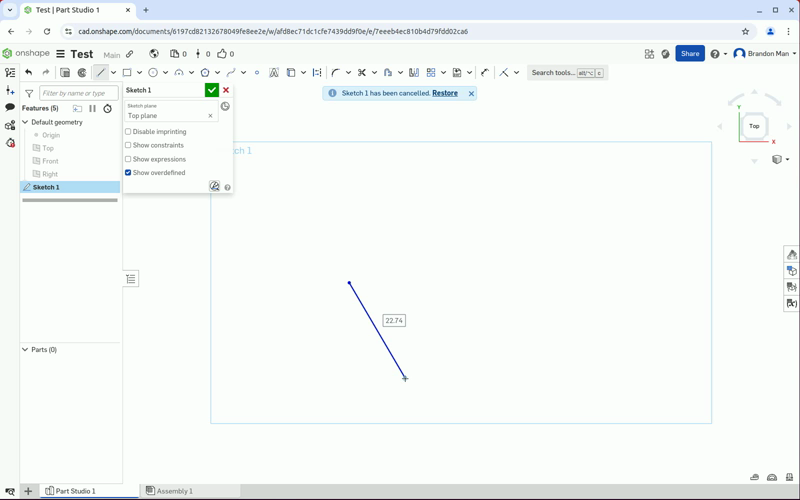
mouse_move(514, 378)
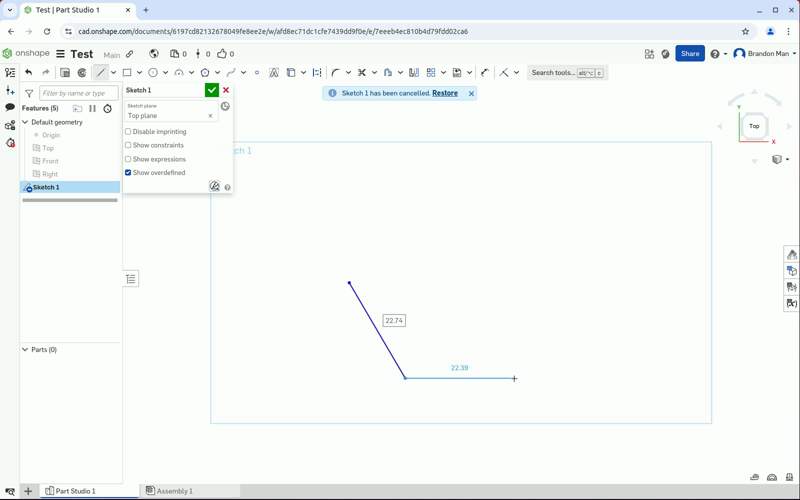
click(514, 378)
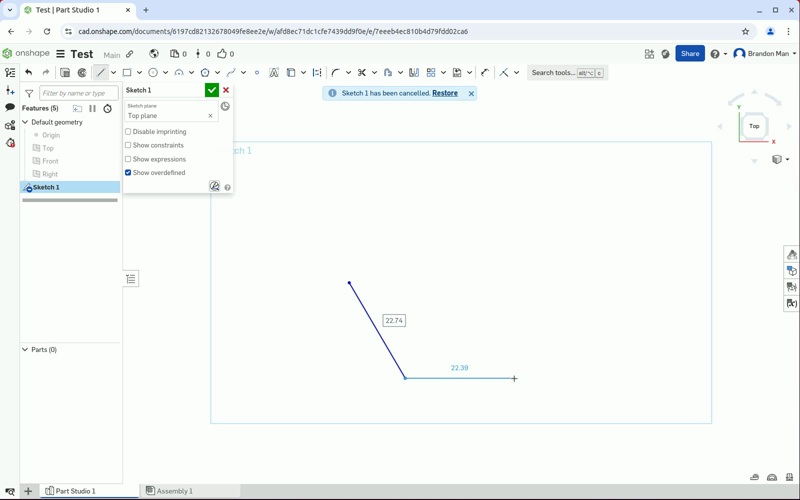
key_up(shift)
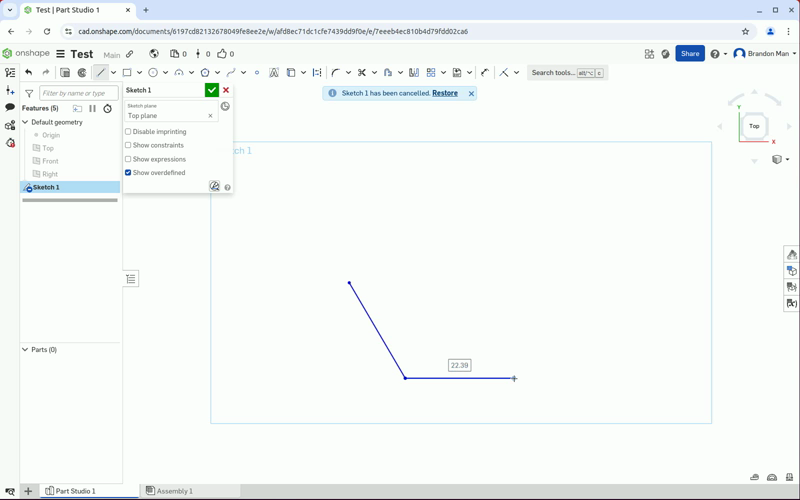
key_down(shift)
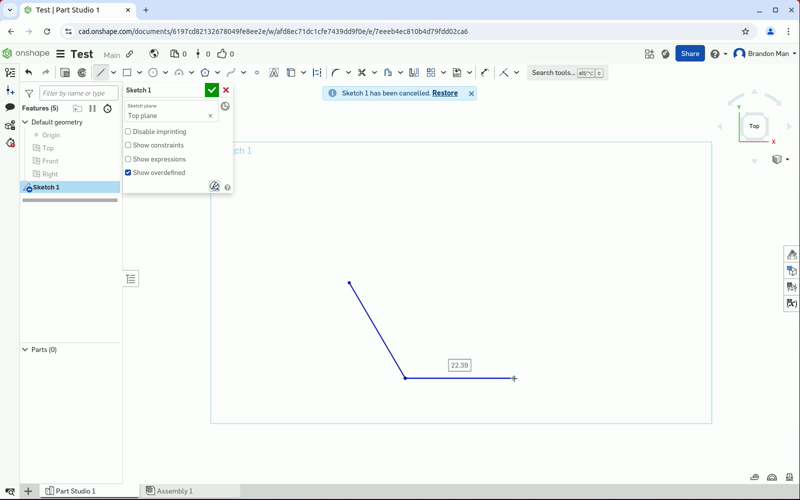
mouse_move(569, 282)
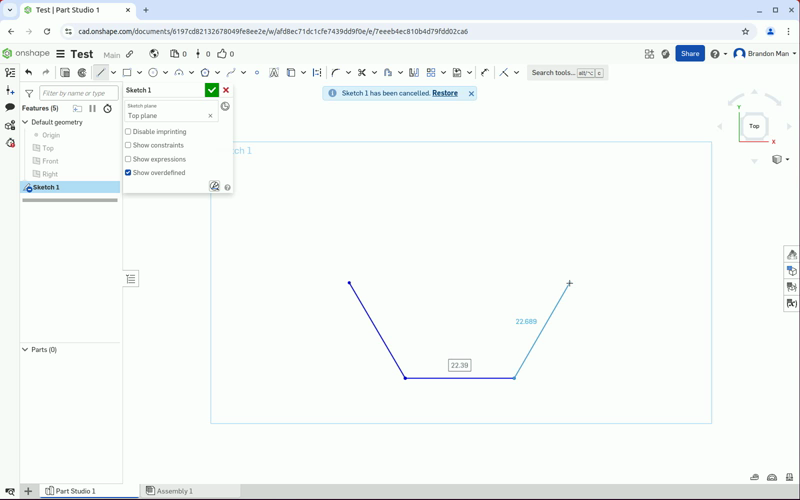
click(569, 282)
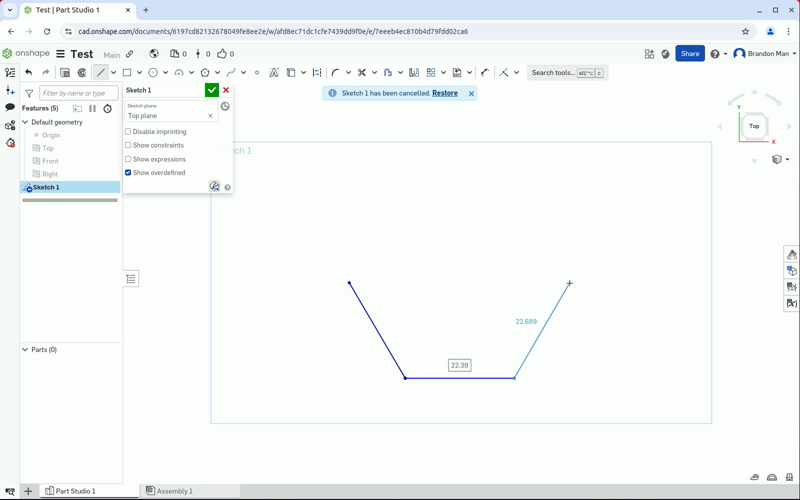
key_up(shift)
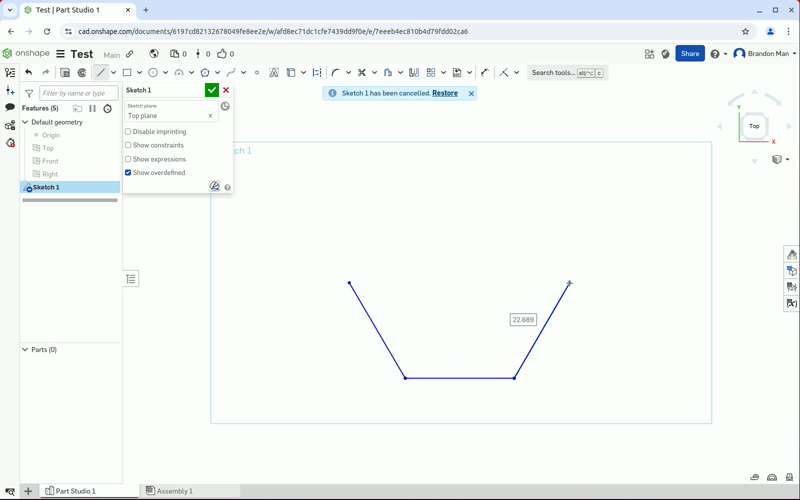
key_down(shift)
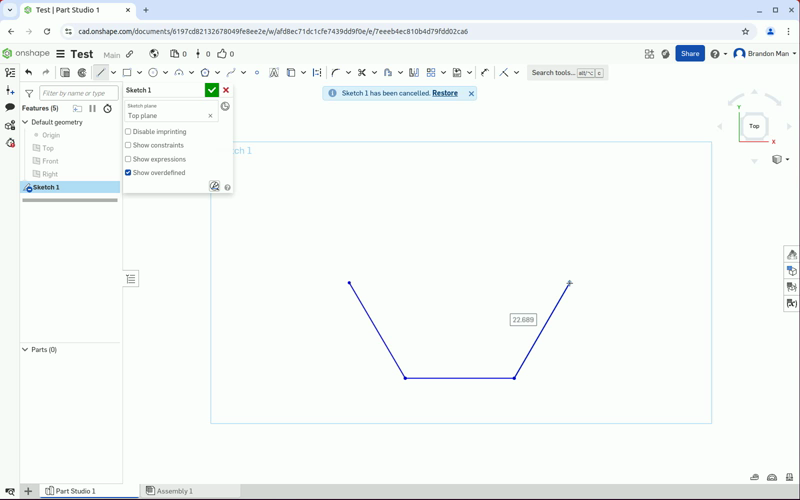
mouse_move(514, 187)
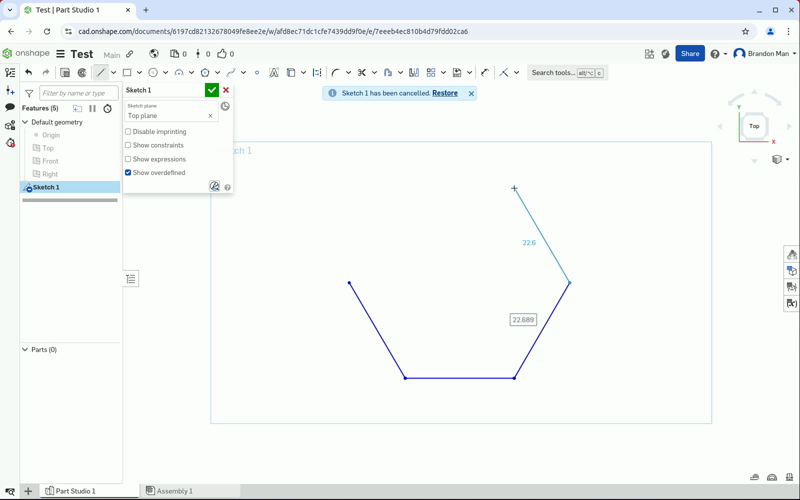
click(514, 187)
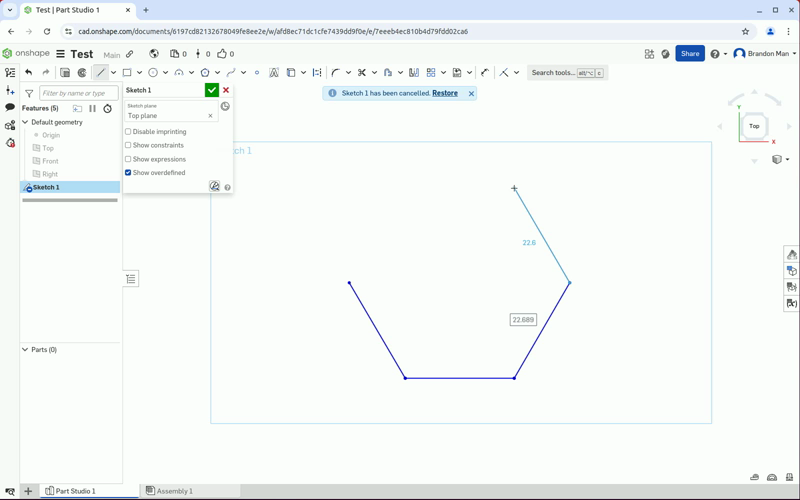
key_up(shift)
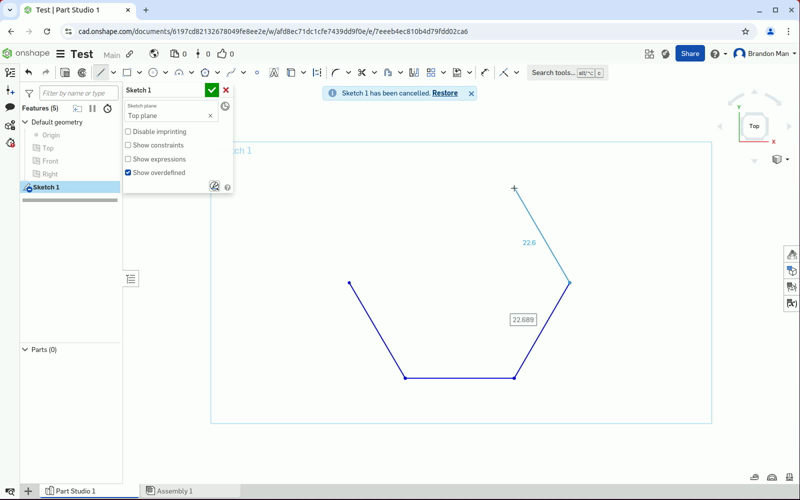
key_down(shift)
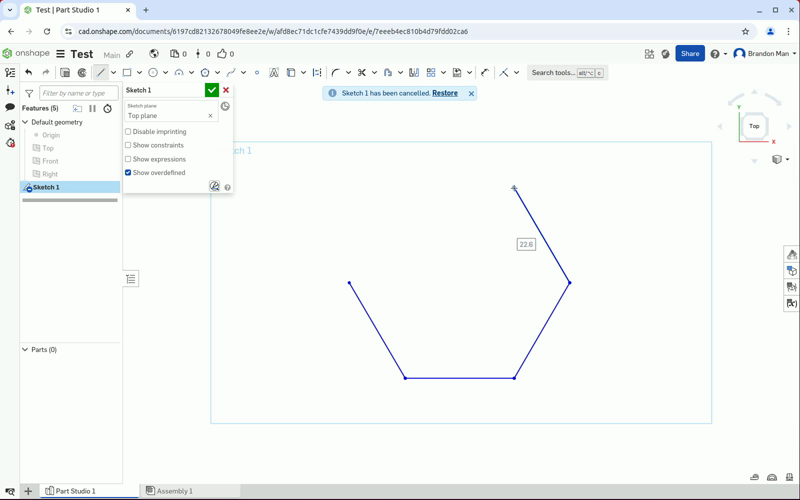
mouse_move(405, 187)
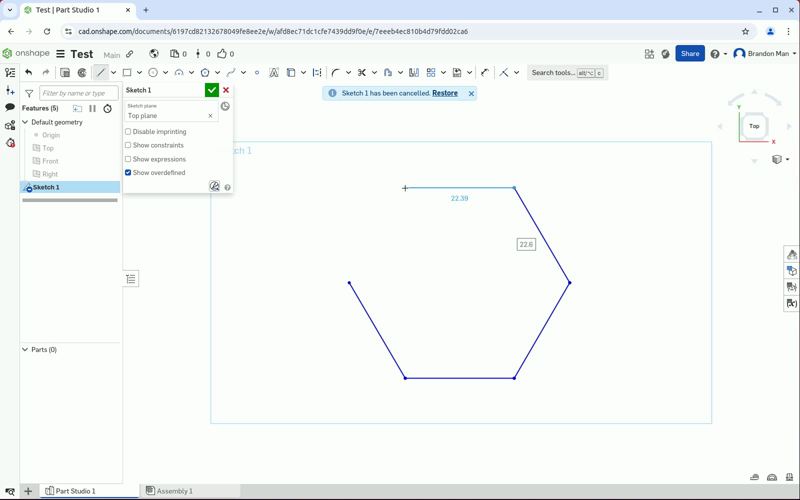
click(405, 187)
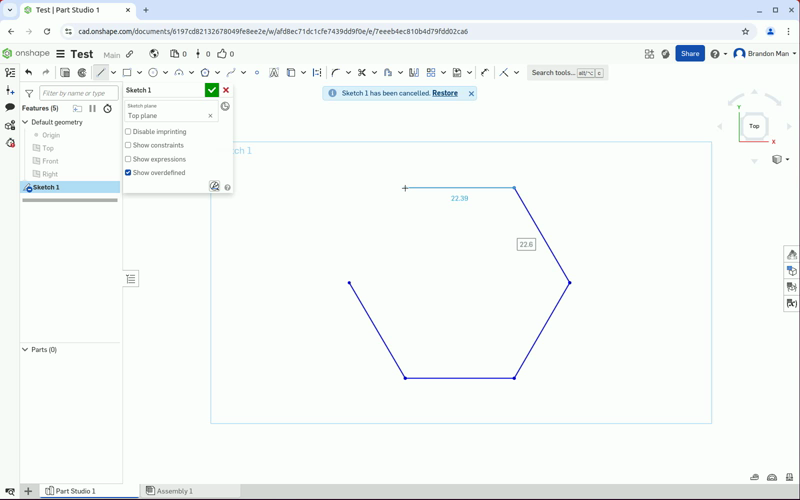
key_up(shift)
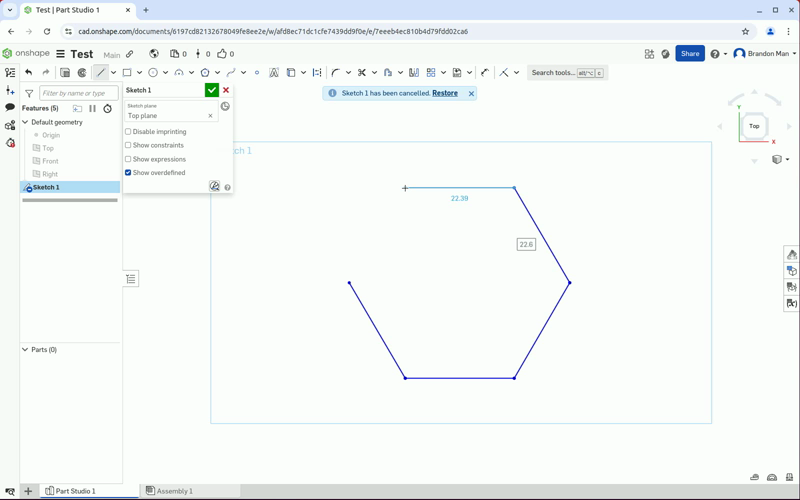
key_down(shift)
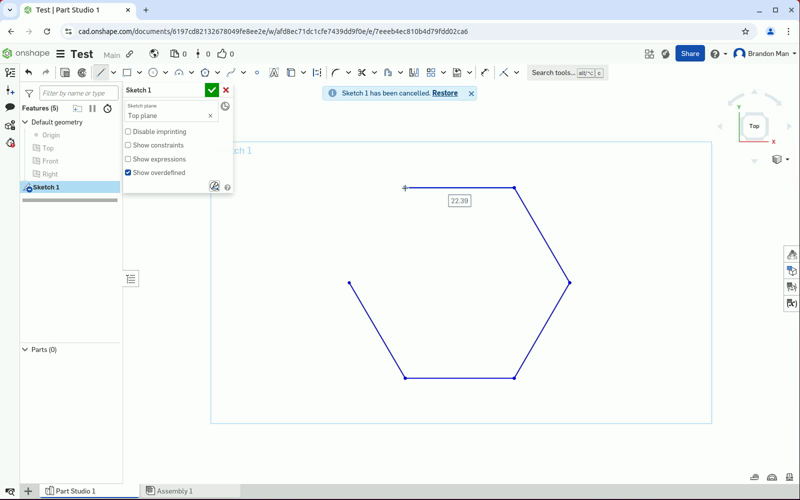
mouse_move(349, 282)
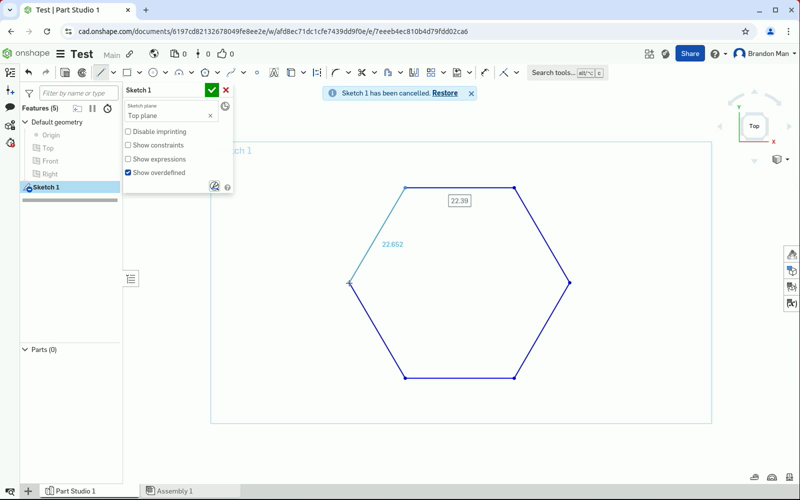
key_up(shift)
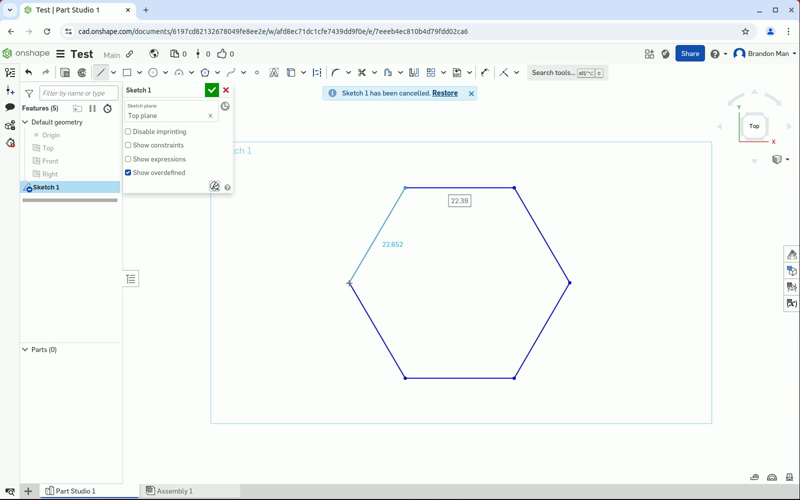
click(349, 282)
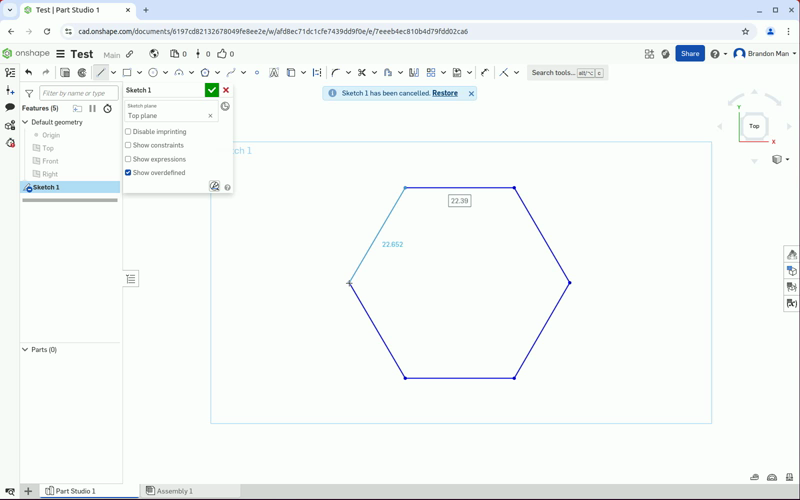
key(esc)
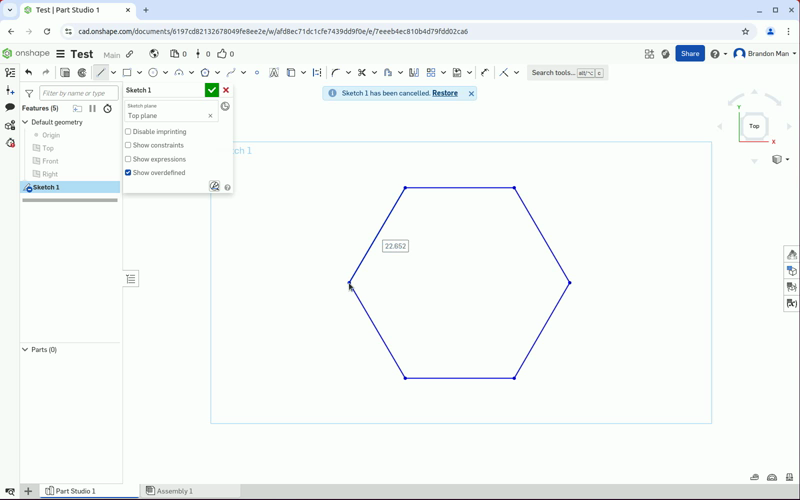
mouse_move(522, 301)
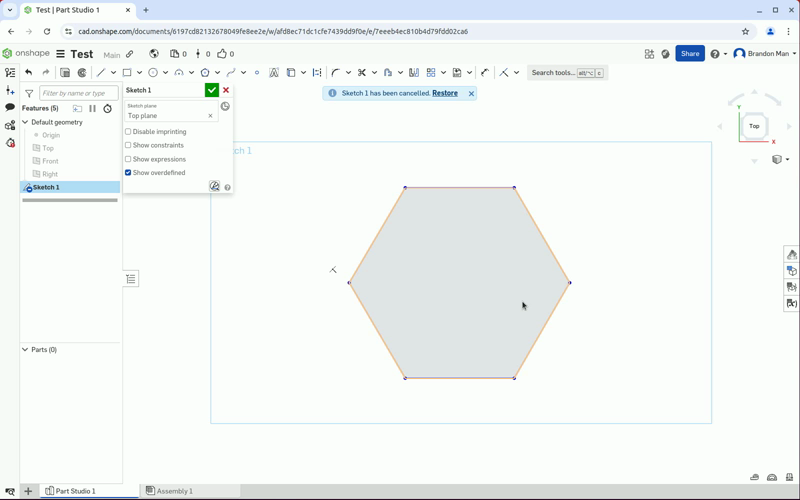
click(522, 301)
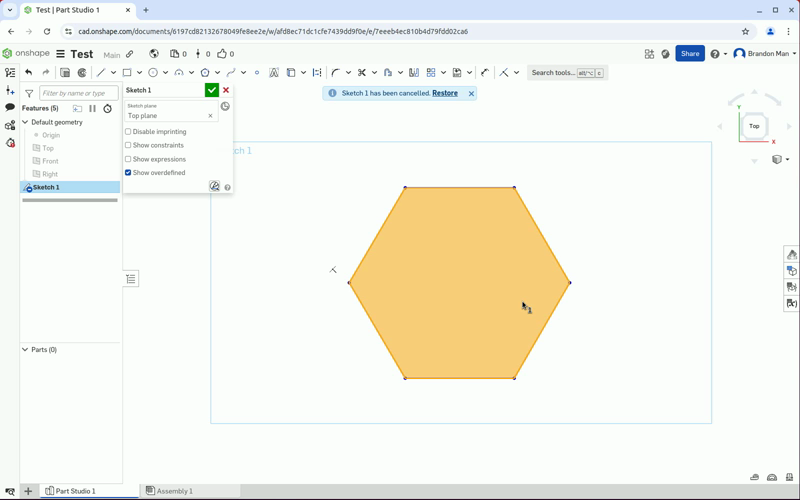
mouse_move(73, 352)
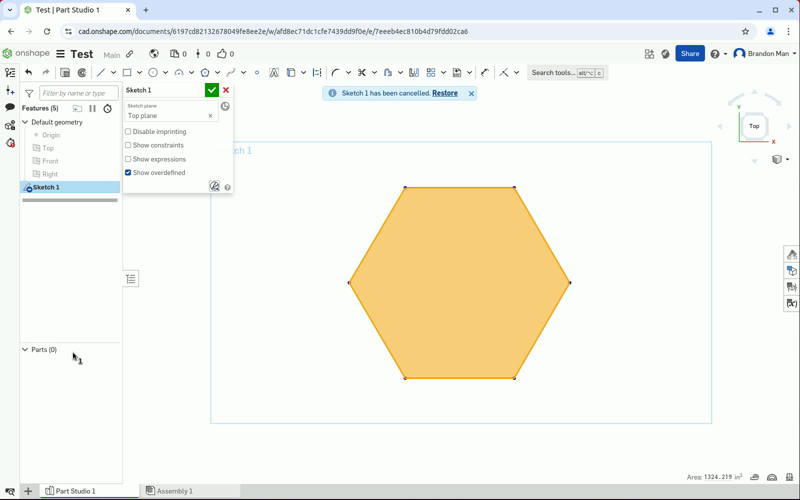
key(shift+y)
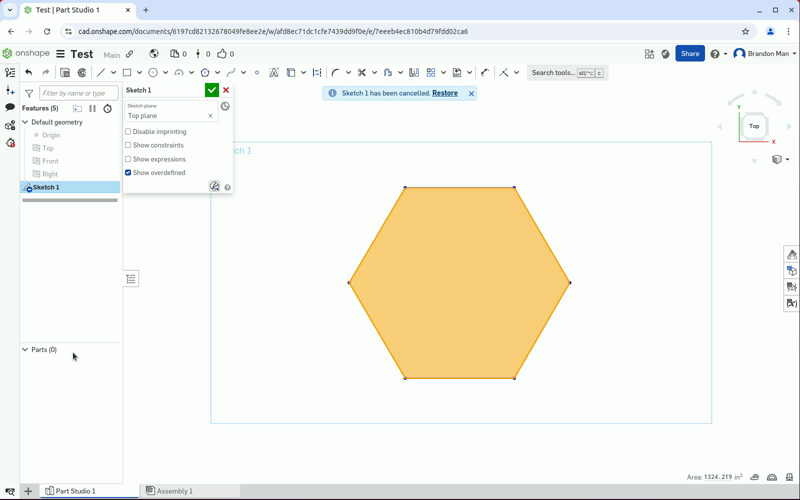
key(shift+e)
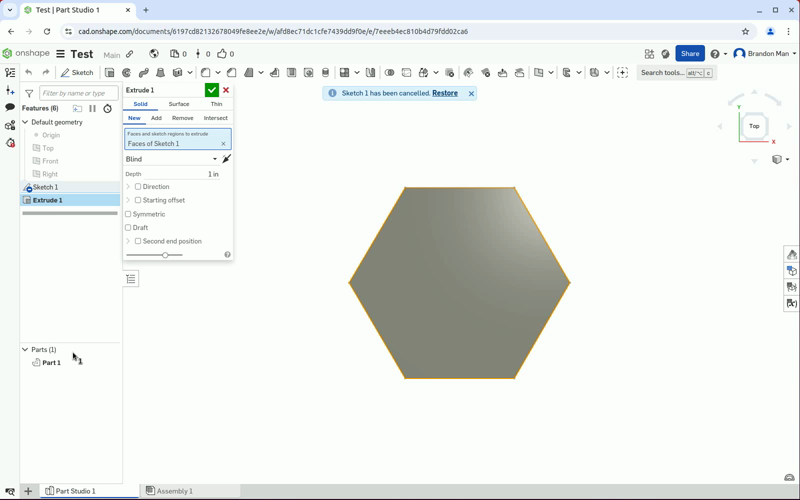
mouse_move(143, 106)
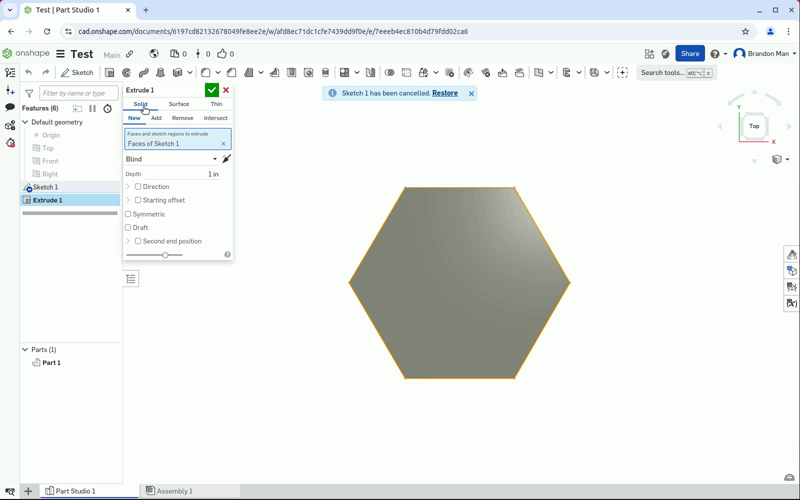
click(143, 106)
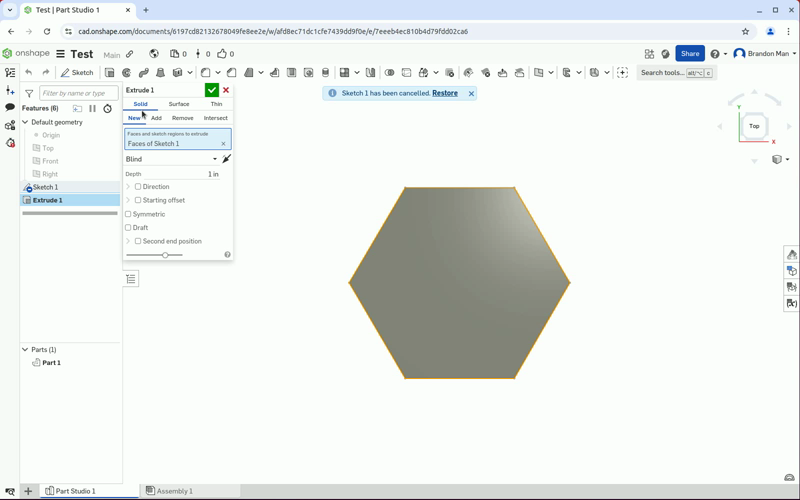
mouse_move(137, 120)
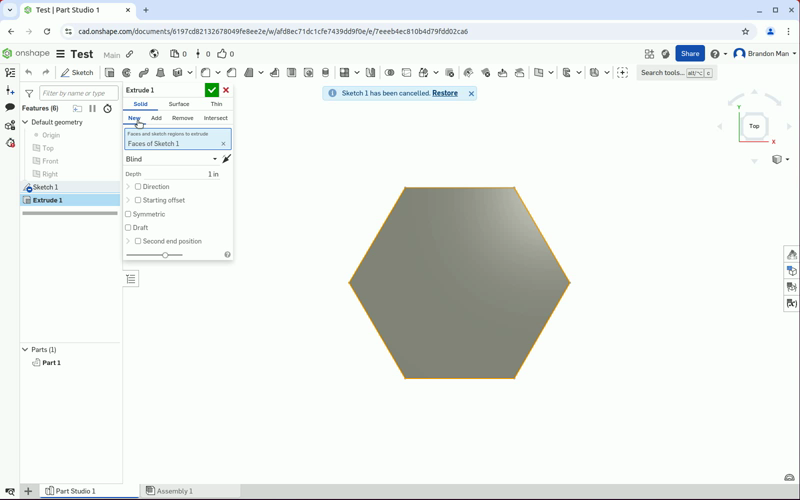
click(137, 120)
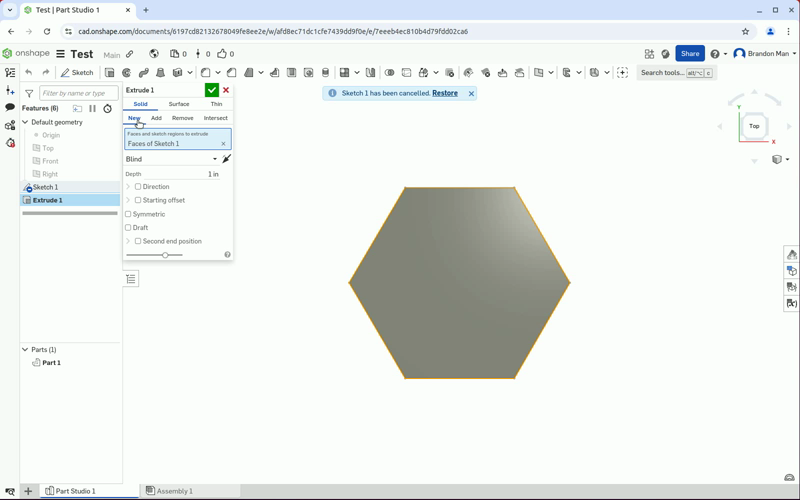
key(tab, 4)
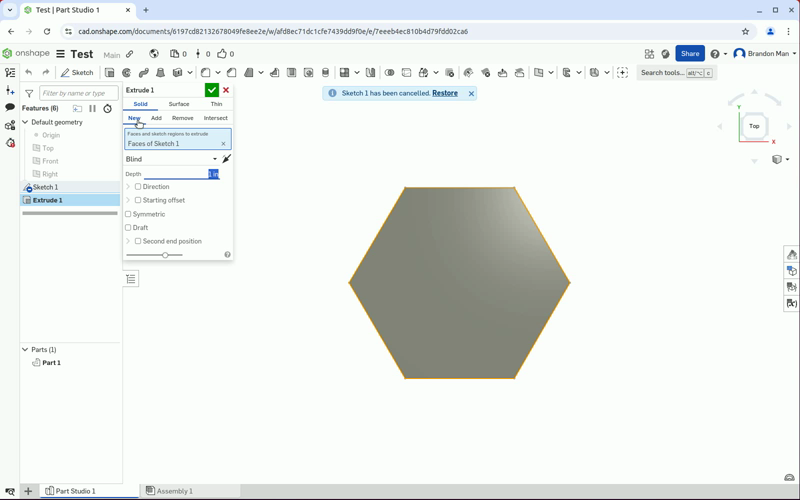
text(15.405)
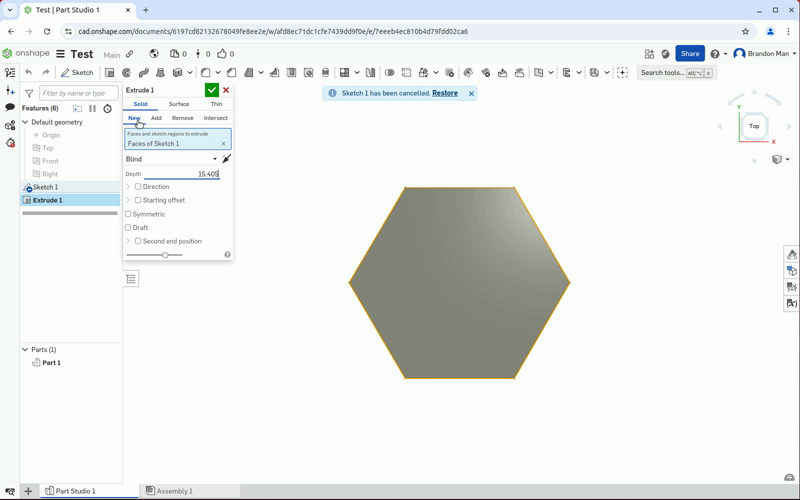
key(enter)
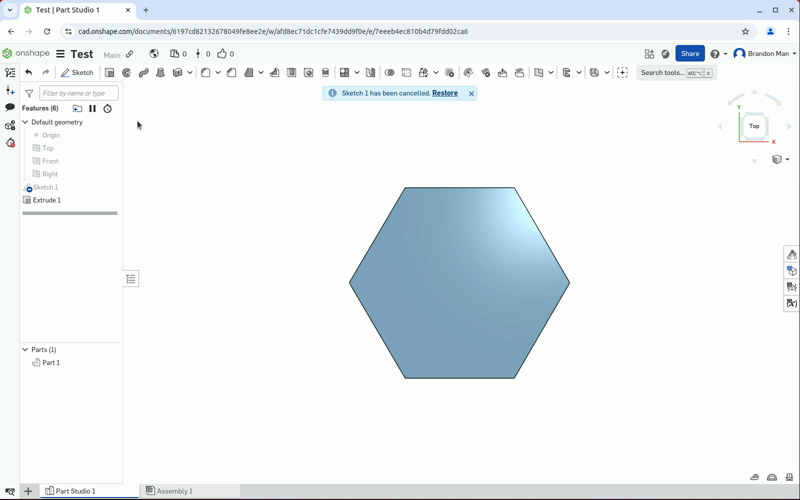
key(shift+h)
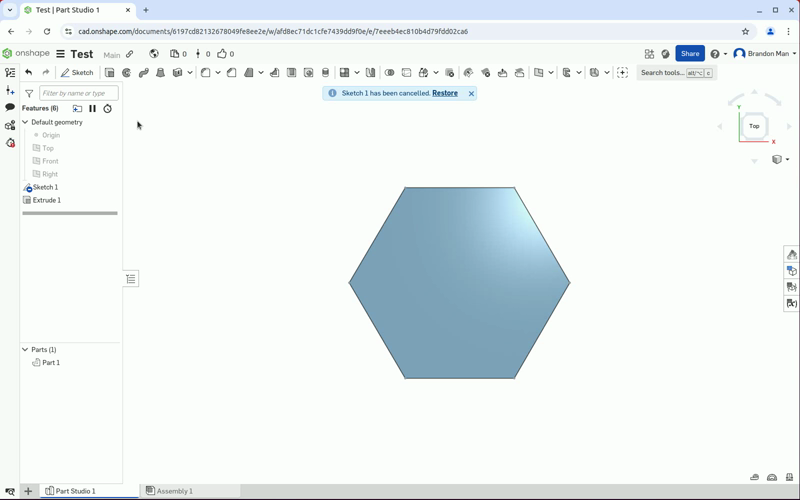
key(shift+h)
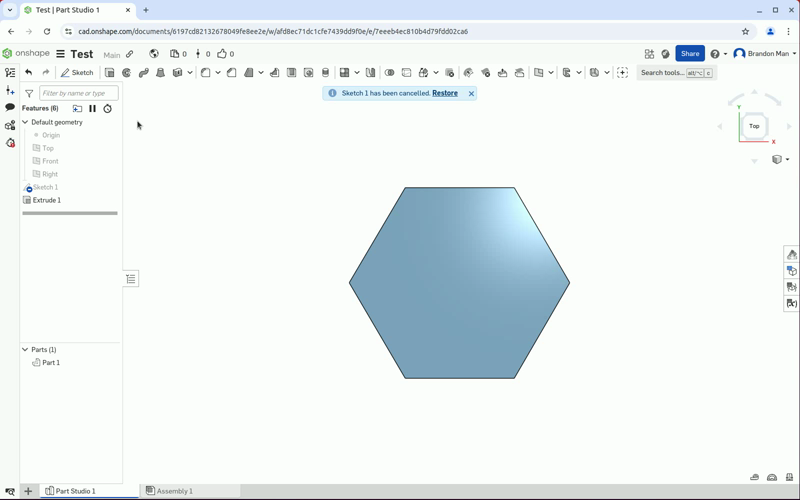
mouse_move(73, 189)
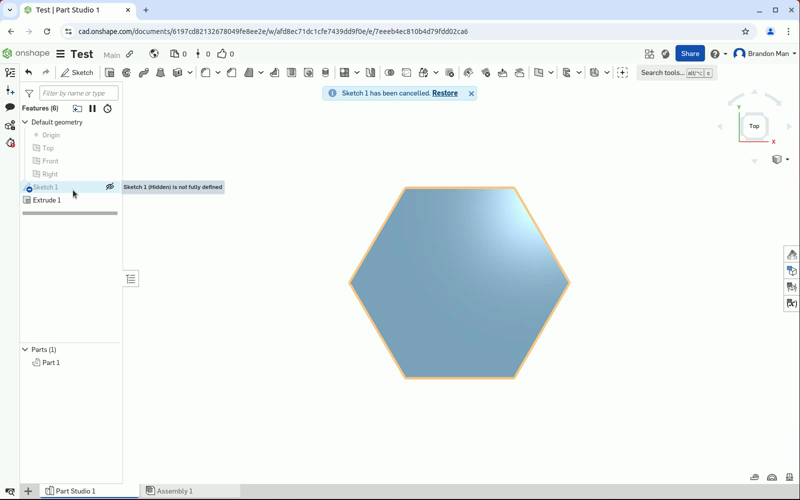
click(73, 189)
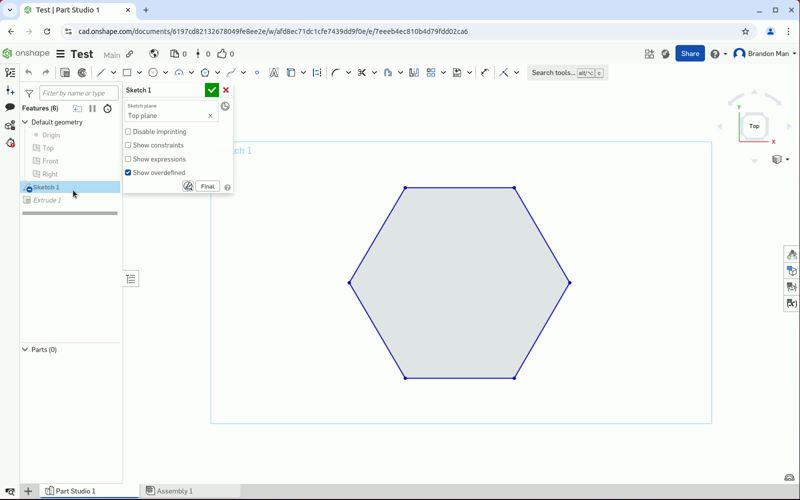
mouse_move(229, 92)
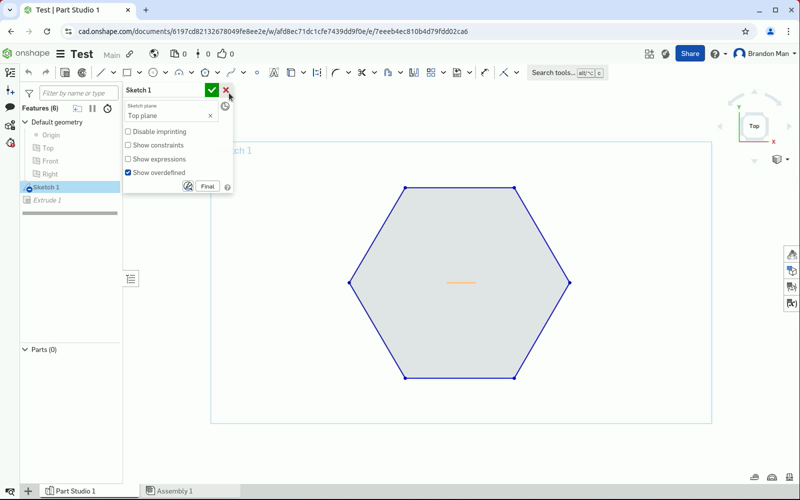
click(229, 92)
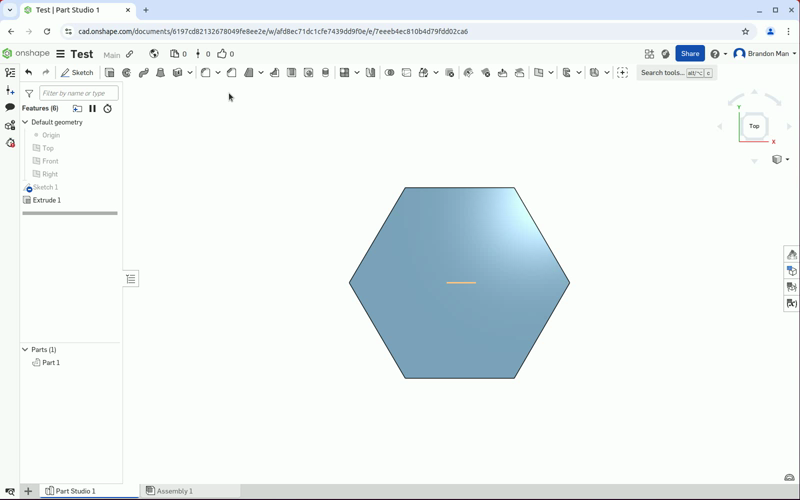
mouse_move(541, 75)
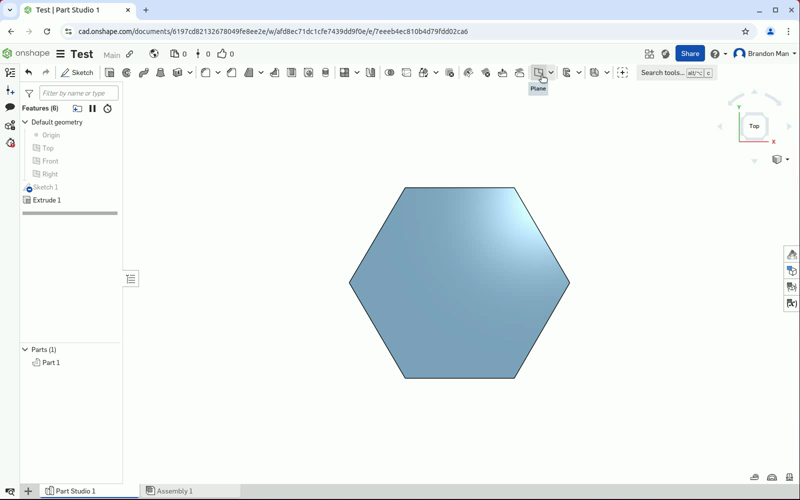
click(541, 75)
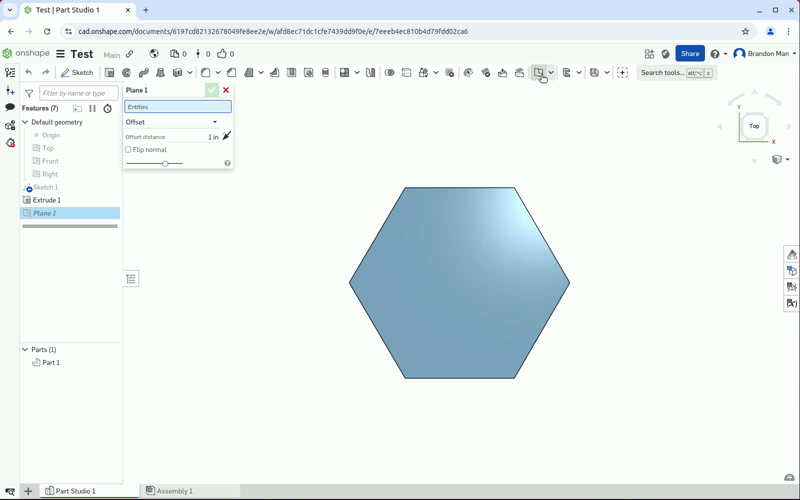
mouse_move(73, 150)
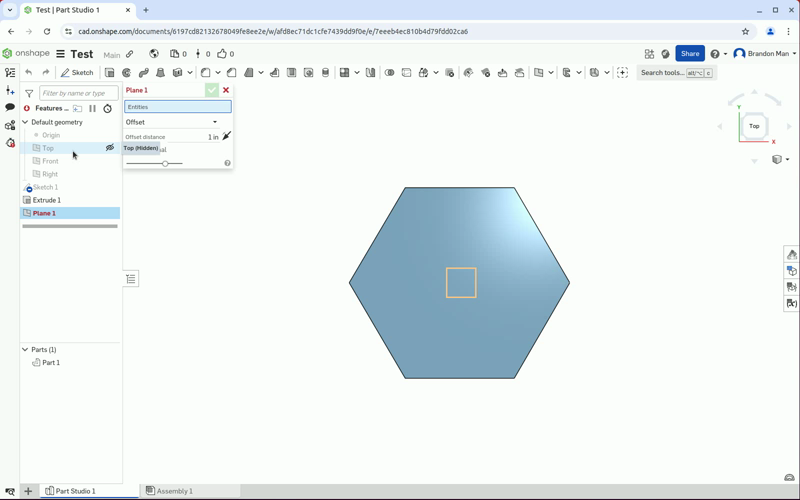
click(73, 150)
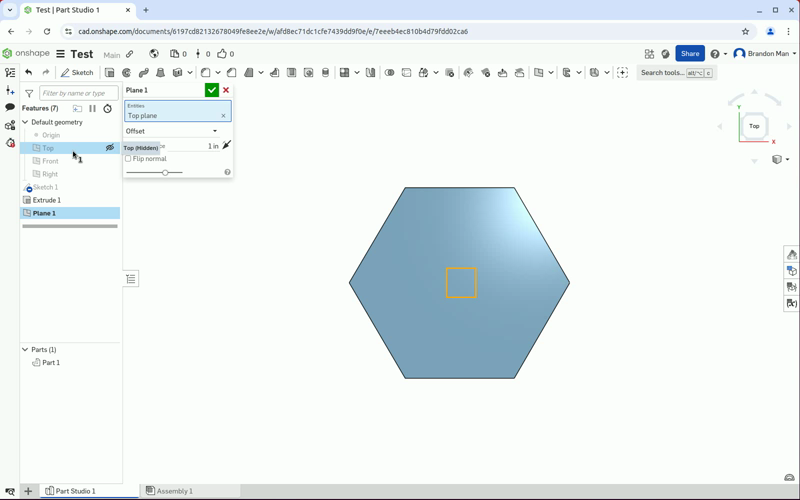
key(tab, 2)
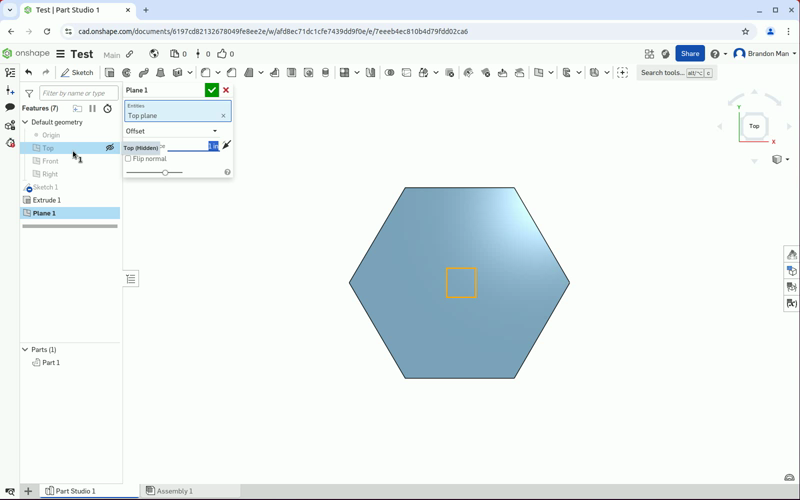
text(15.405)
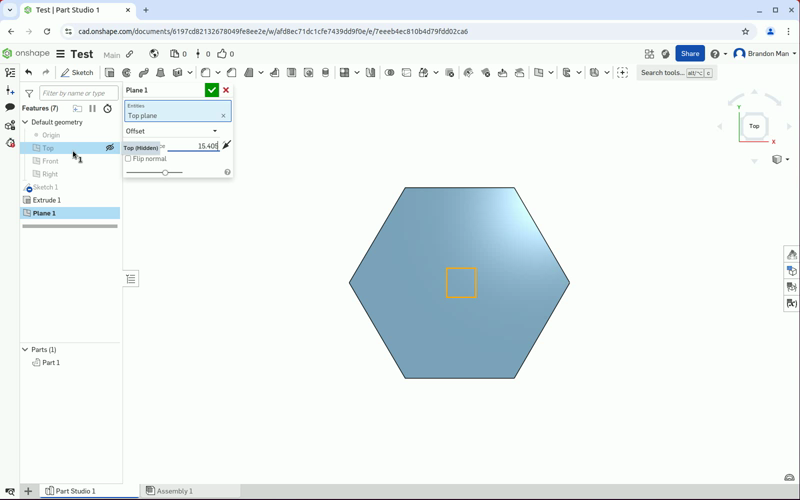
key(enter, 2)
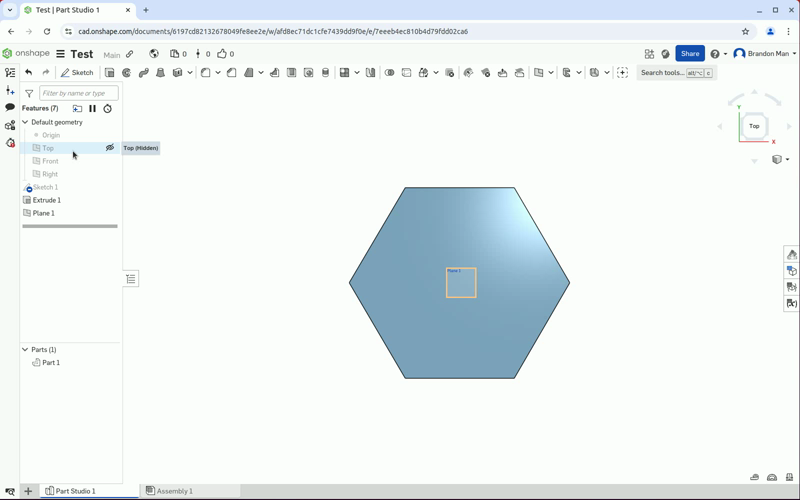
key(shift+s)
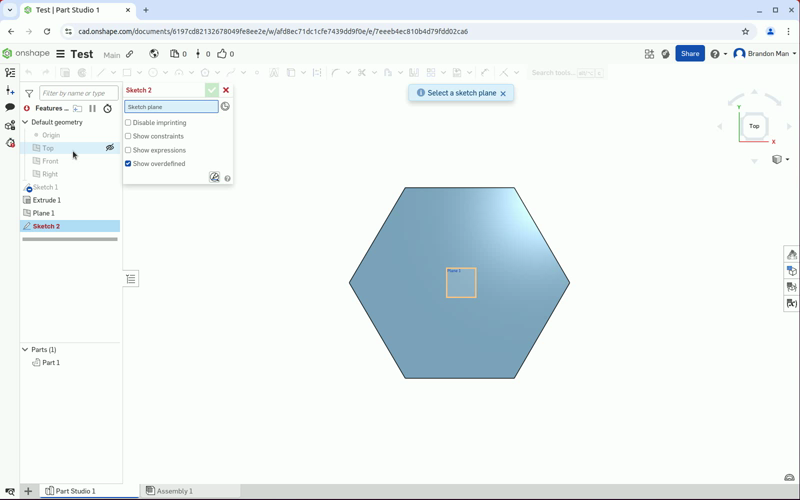
mouse_move(73, 215)
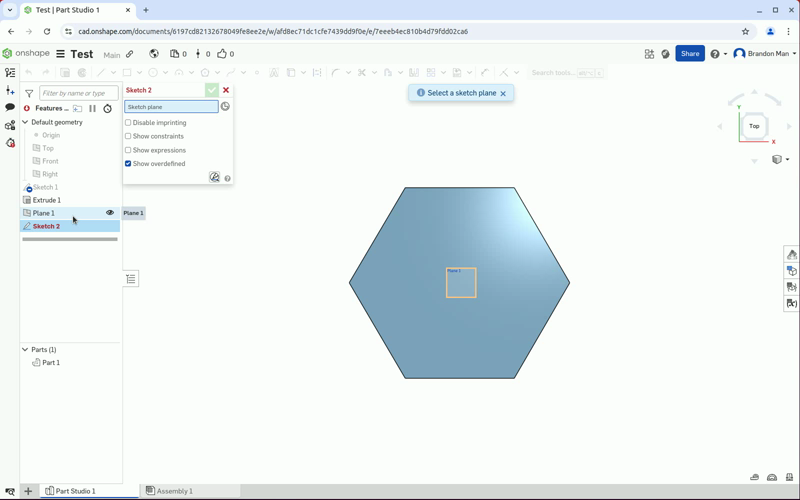
click(73, 215)
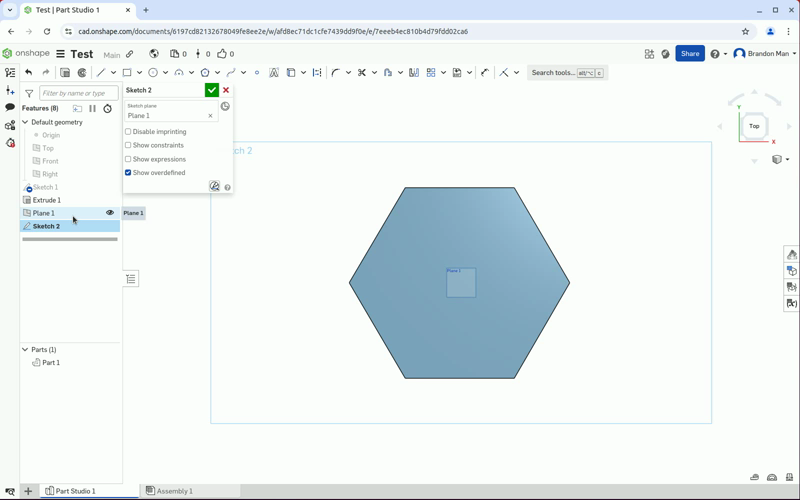
mouse_move(73, 352)
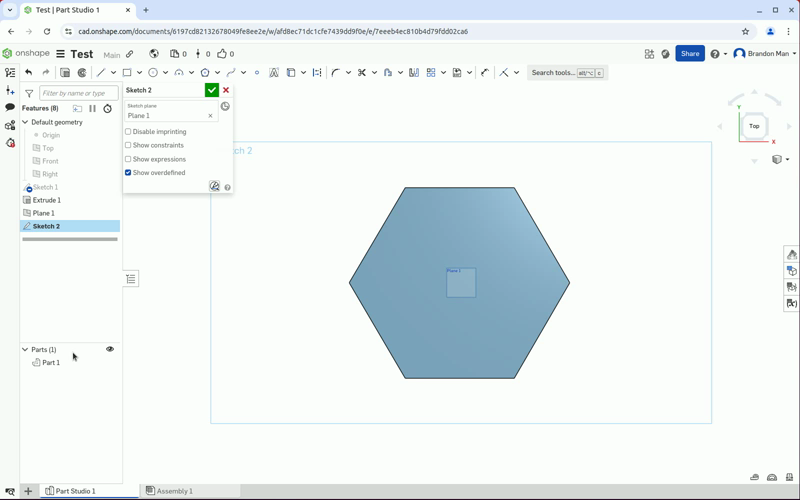
key(y)
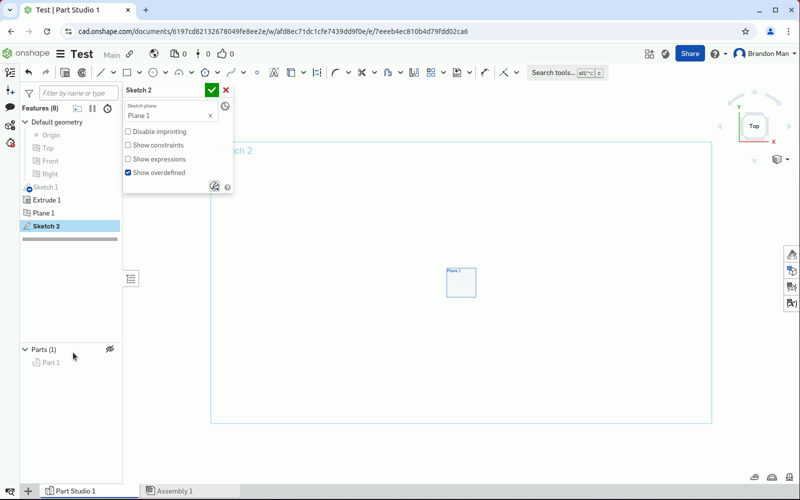
key(c)
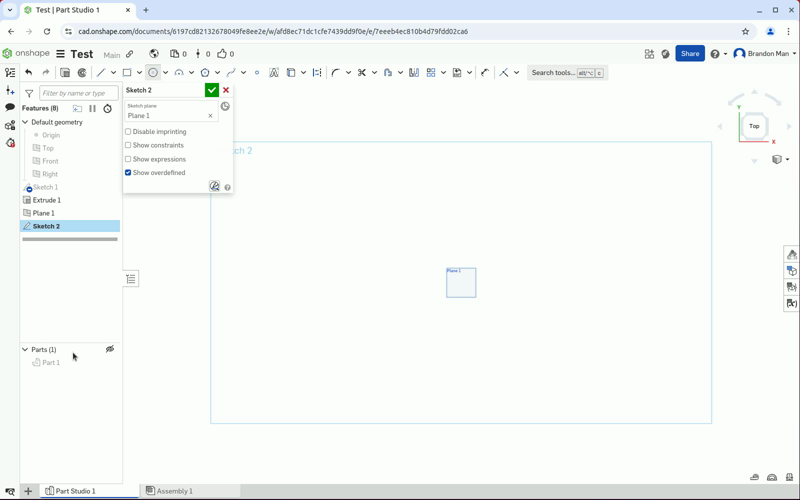
key_down(shift)
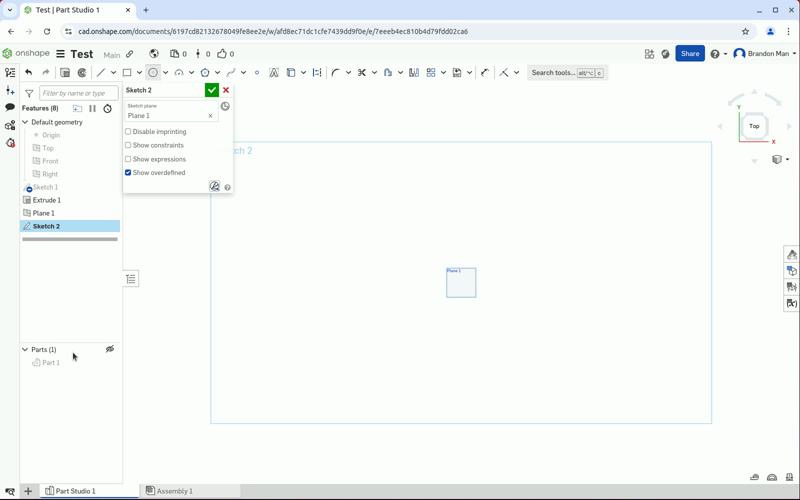
mouse_move(461, 282)
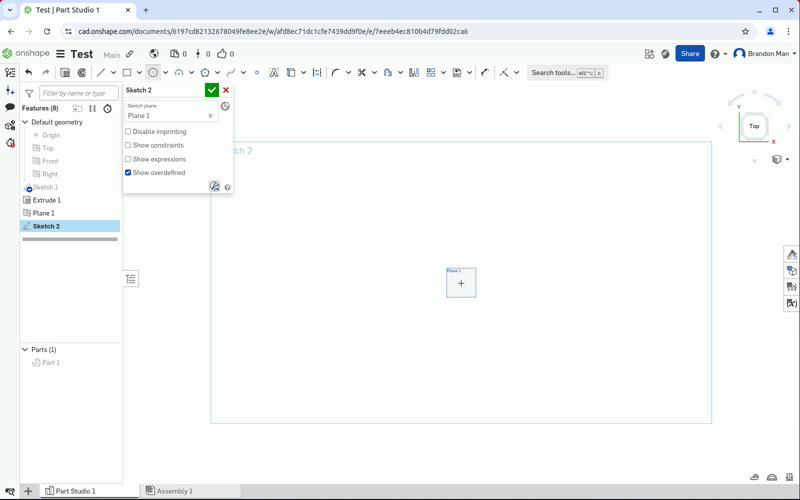
click(461, 282)
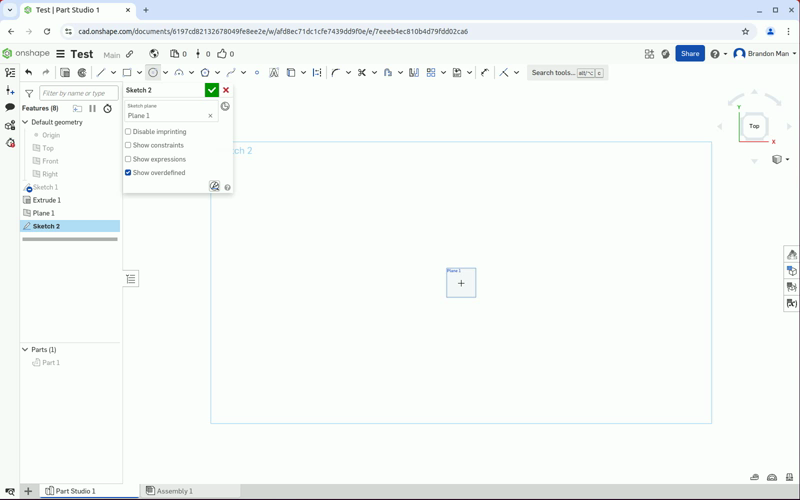
key_up(shift)
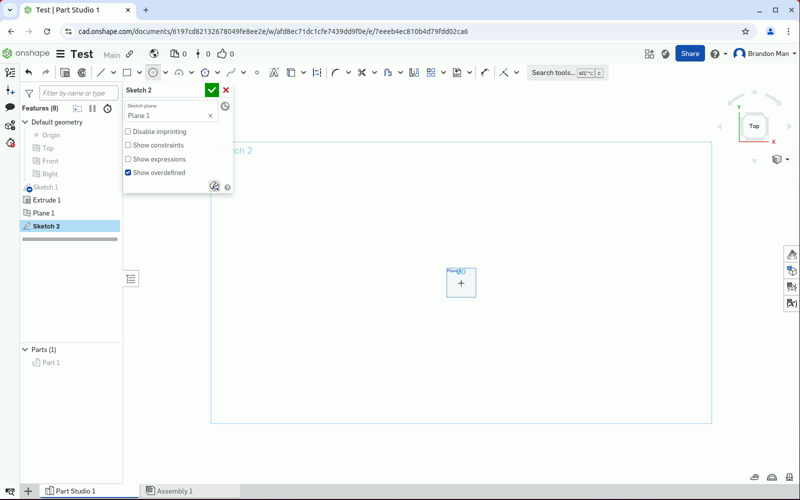
mouse_move(552, 282)
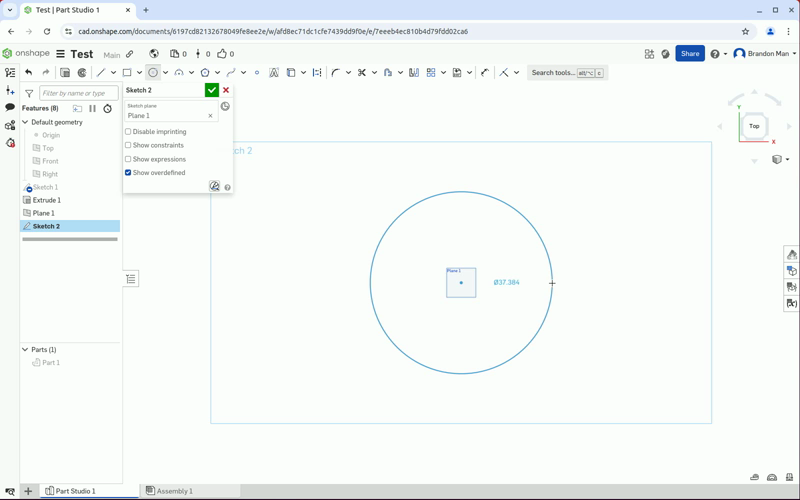
click(552, 282)
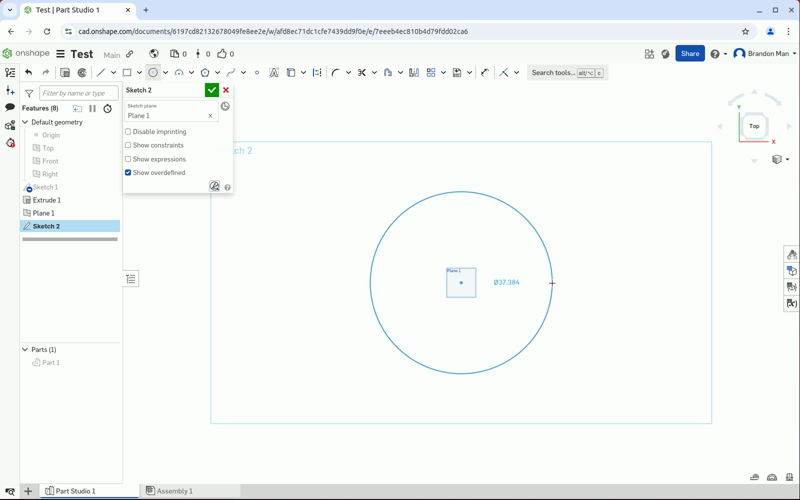
key(esc)
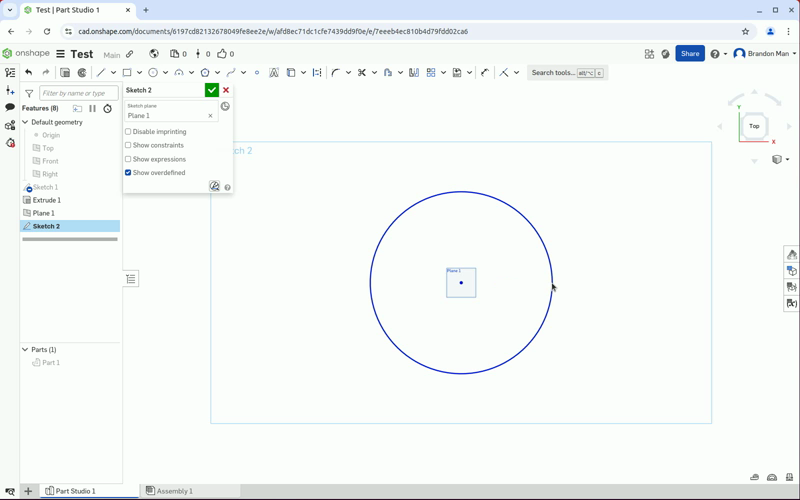
mouse_move(405, 236)
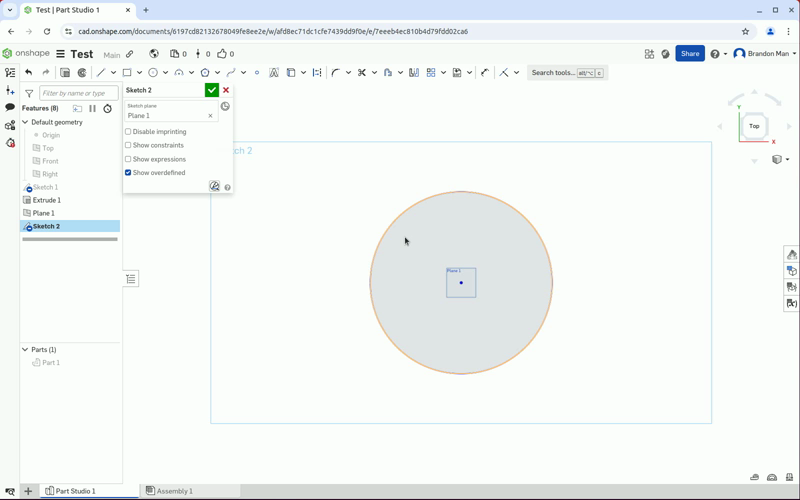
click(405, 236)
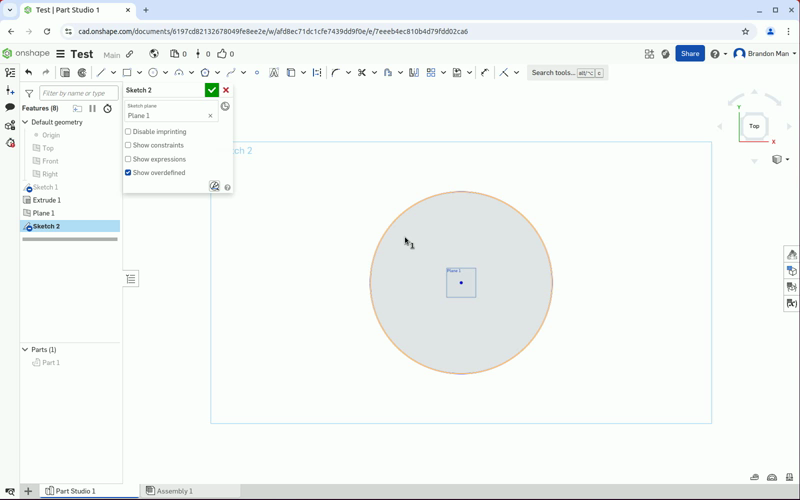
mouse_move(73, 352)
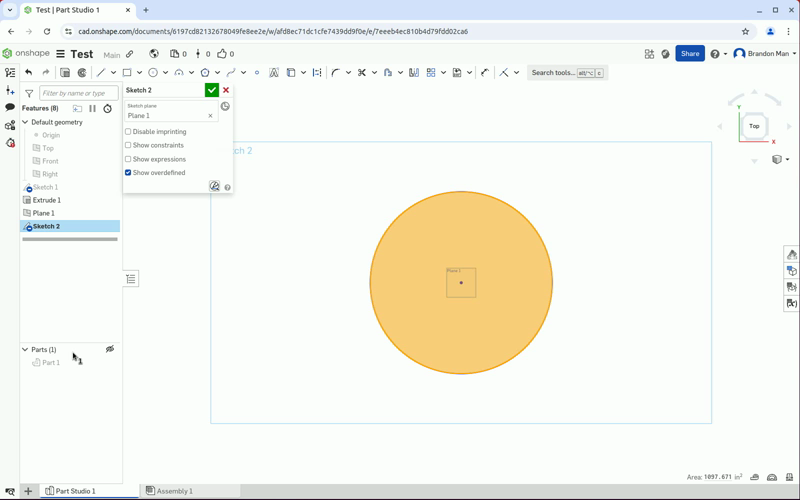
key(shift+y)
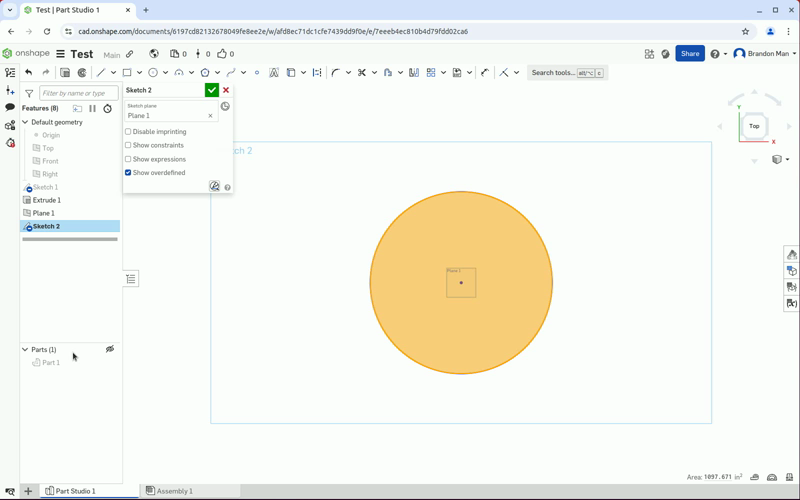
key(shift+e)
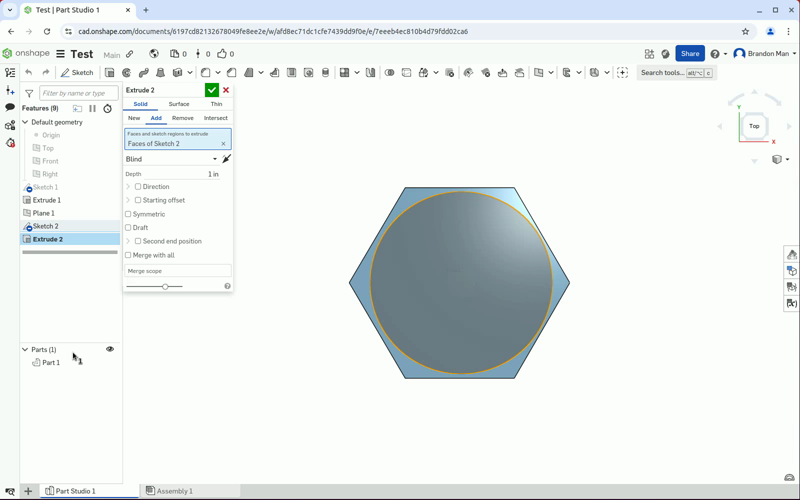
mouse_move(143, 106)
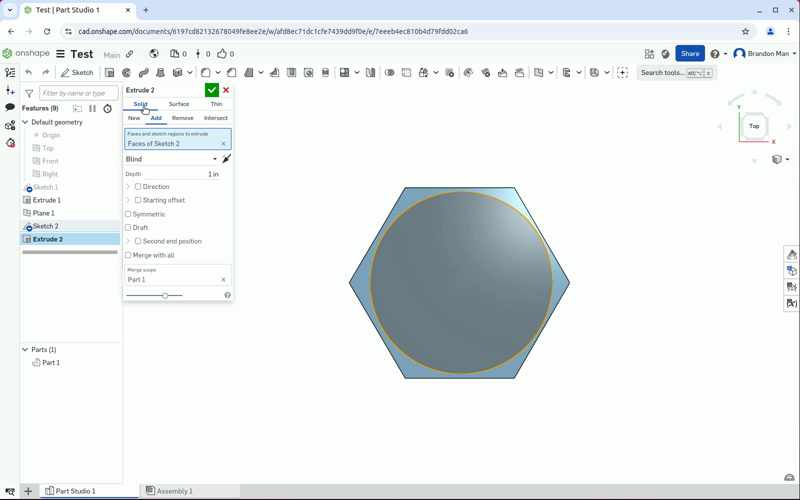
click(143, 106)
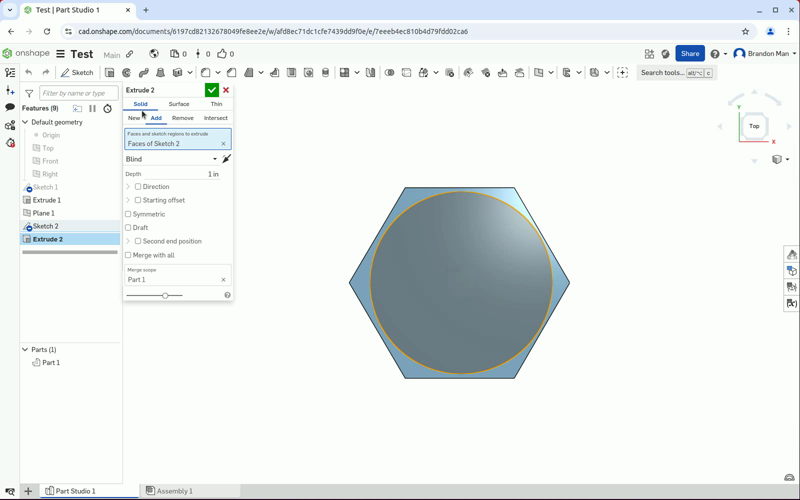
mouse_move(137, 120)
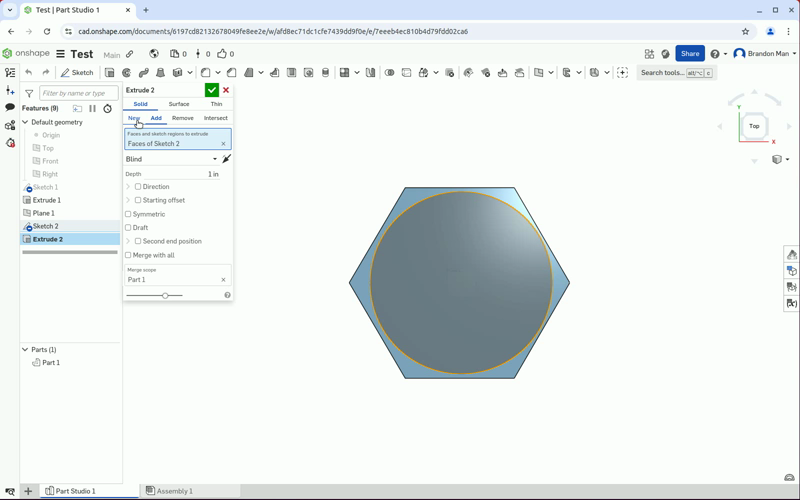
click(137, 120)
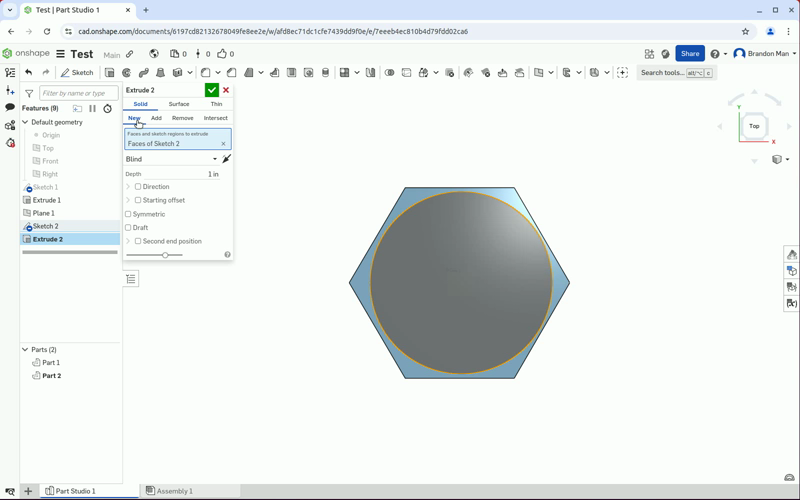
key(tab, 4)
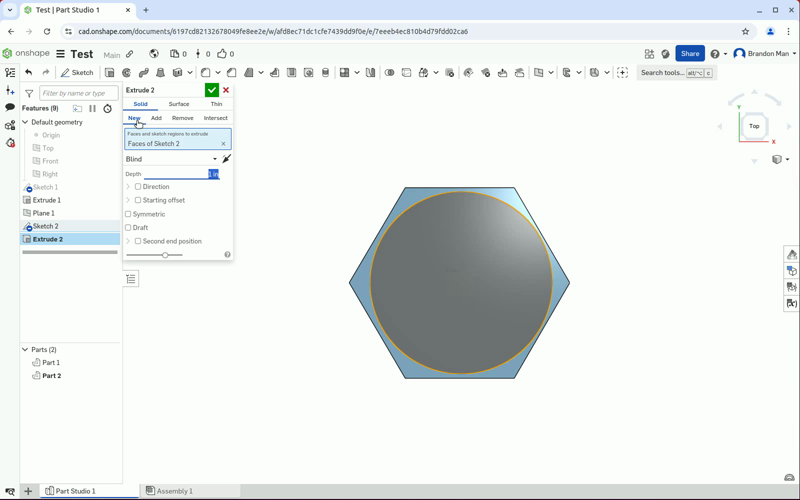
text(7.703)
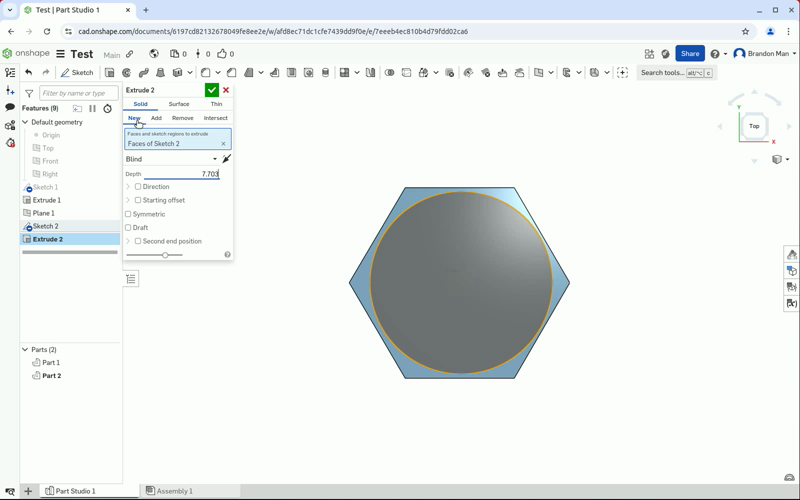
key(enter)
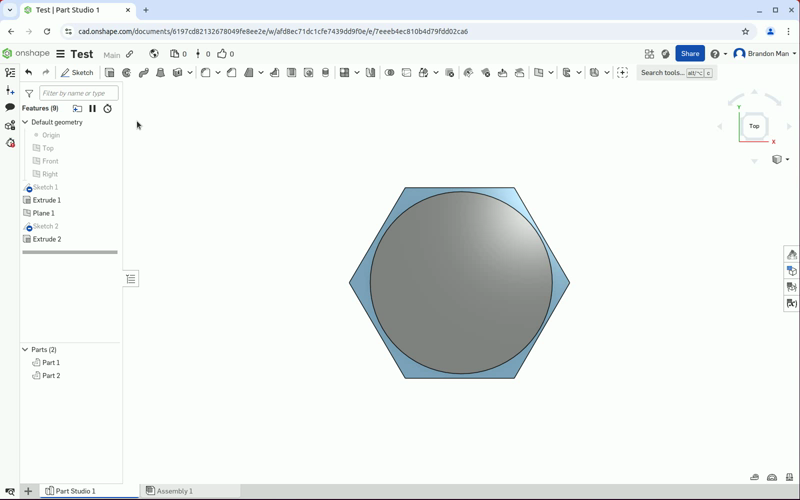
key(shift+h)
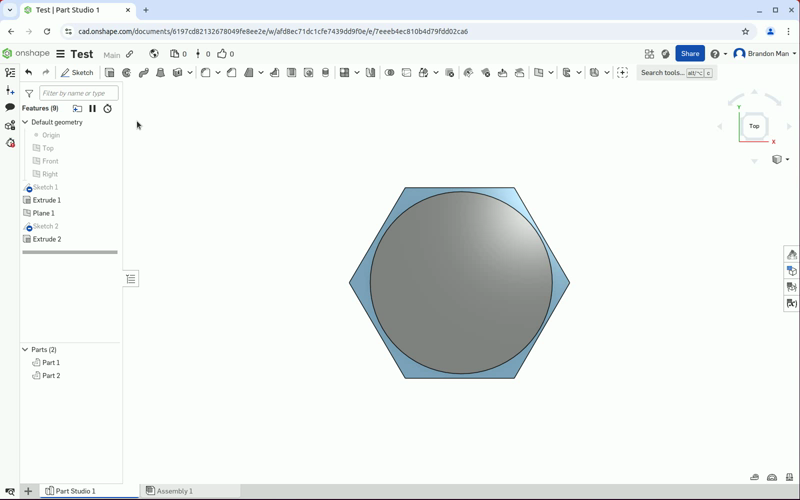
key(shift+h)
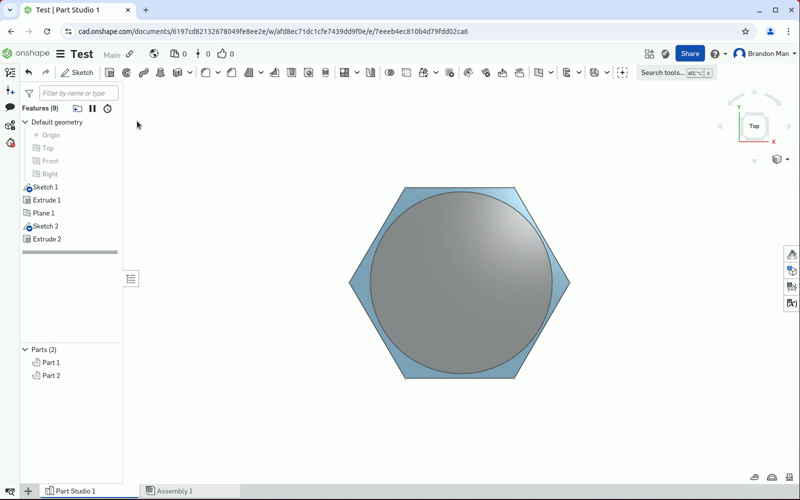
key(shift+7)
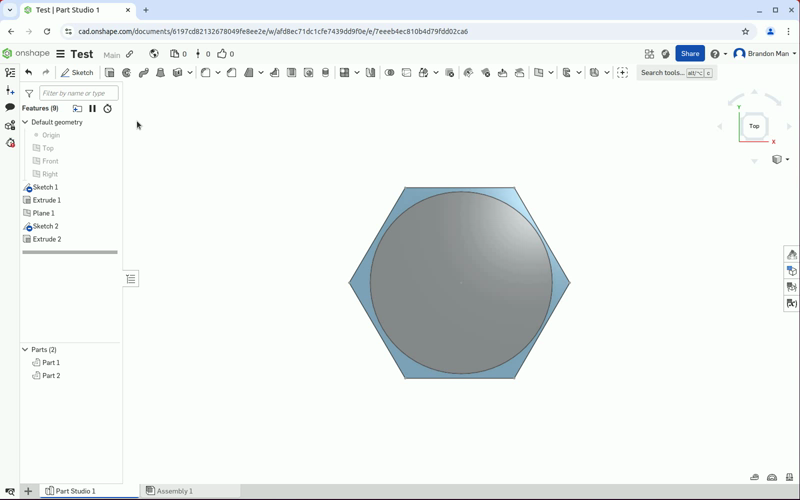
key(up, 3)
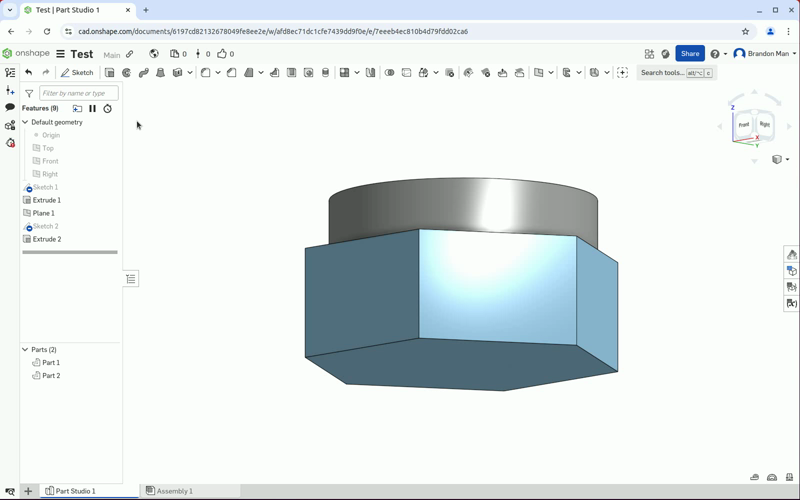
key(left, 3)
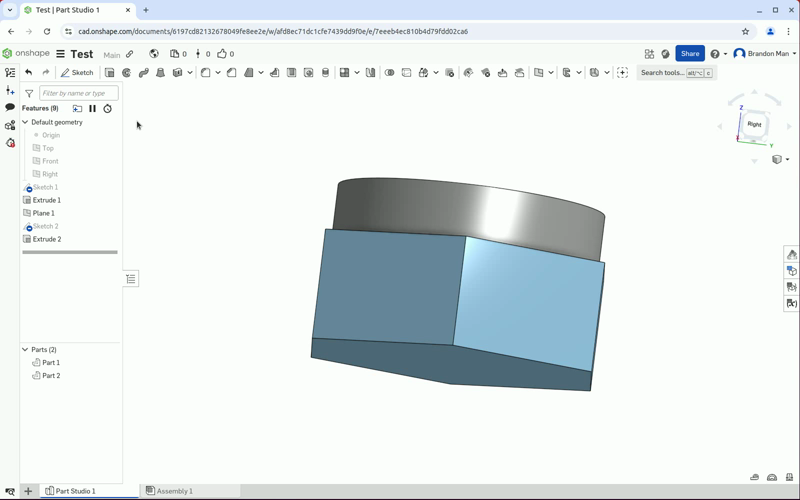
key(right, 3)
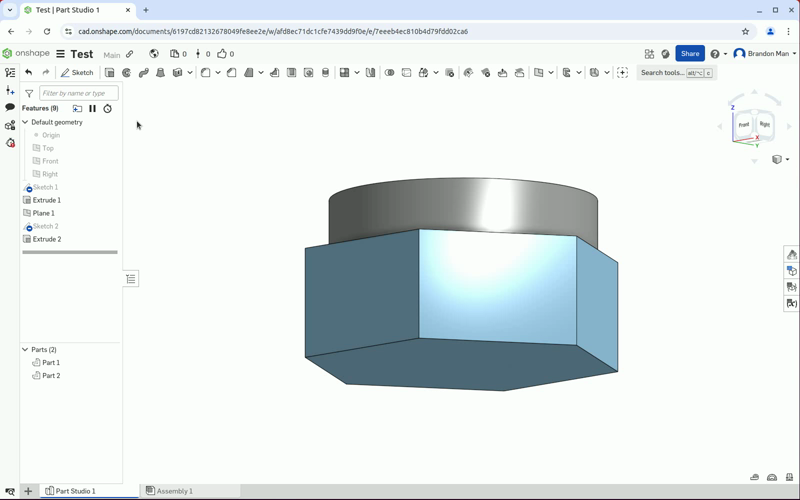
key(down, 3)
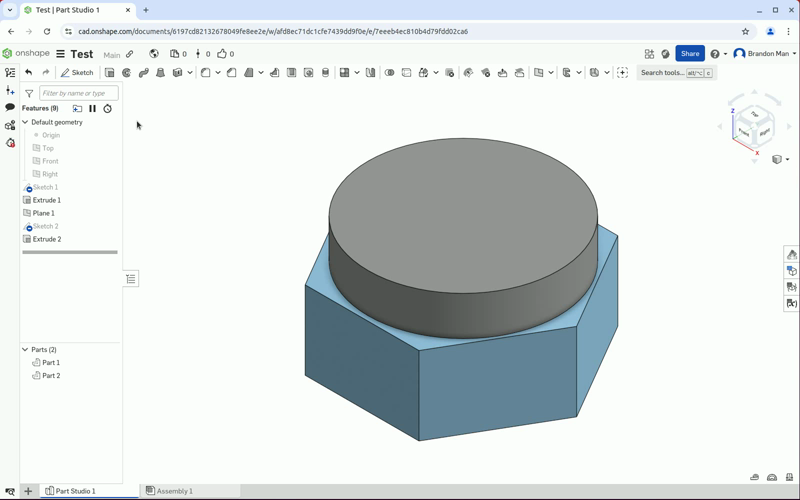
mouse_move(73, 189)
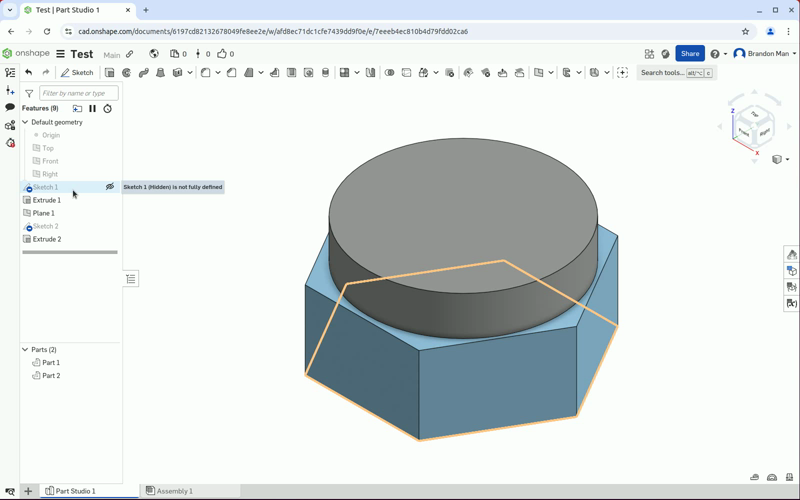
click(73, 189)